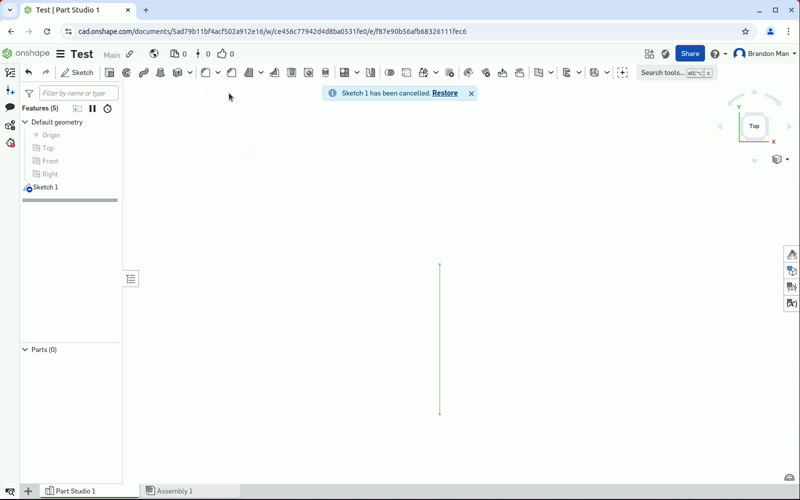
key(shift+h)
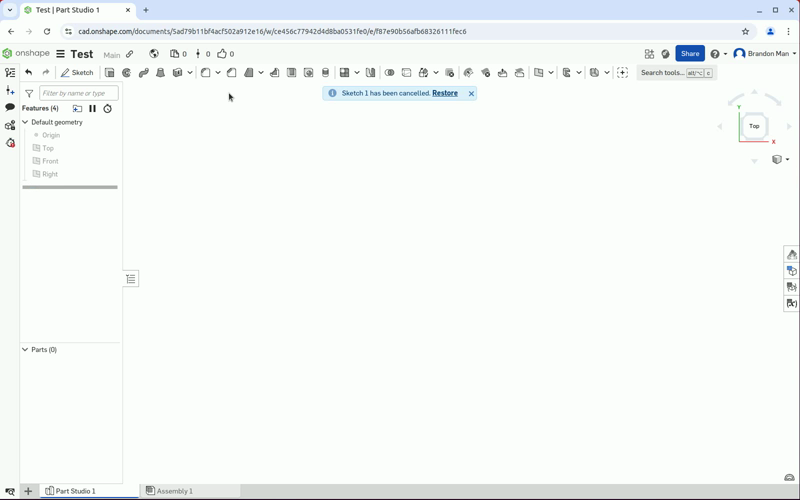
key(shift+s)
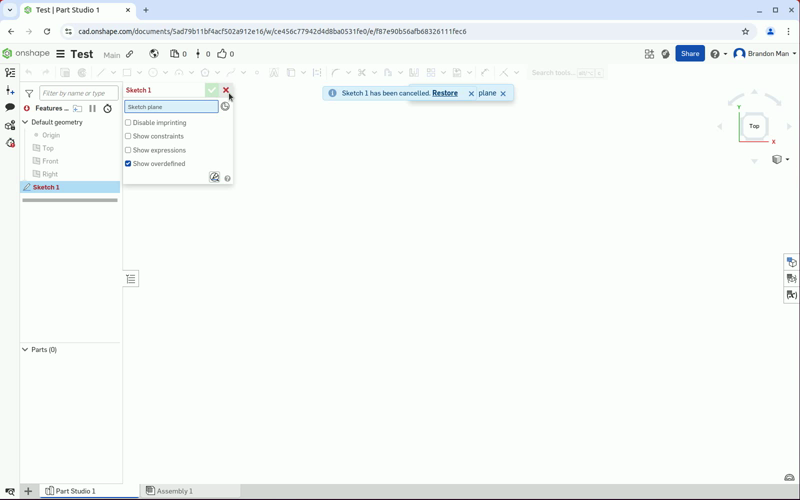
mouse_move(73, 150)
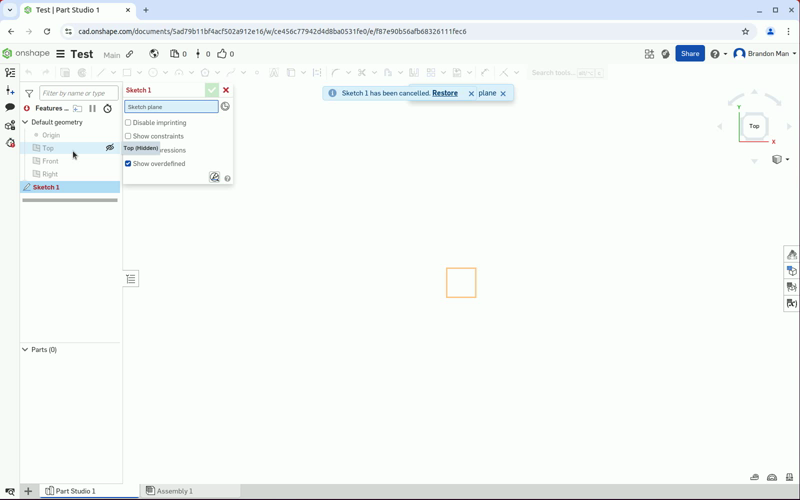
click(73, 150)
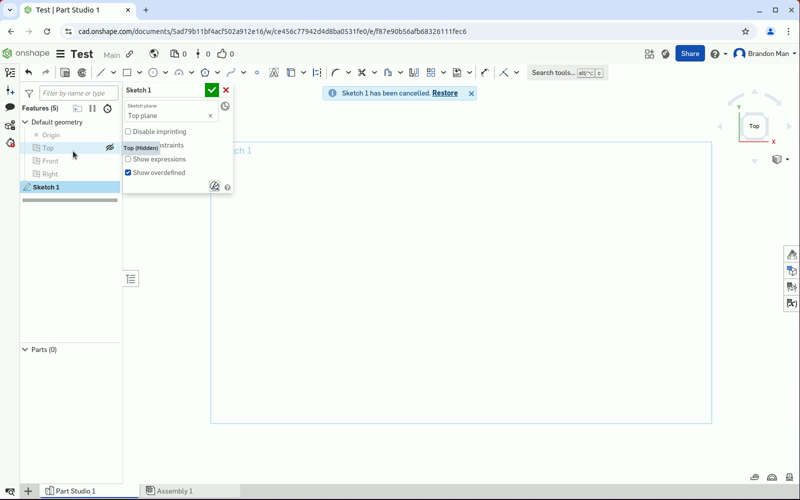
mouse_move(73, 352)
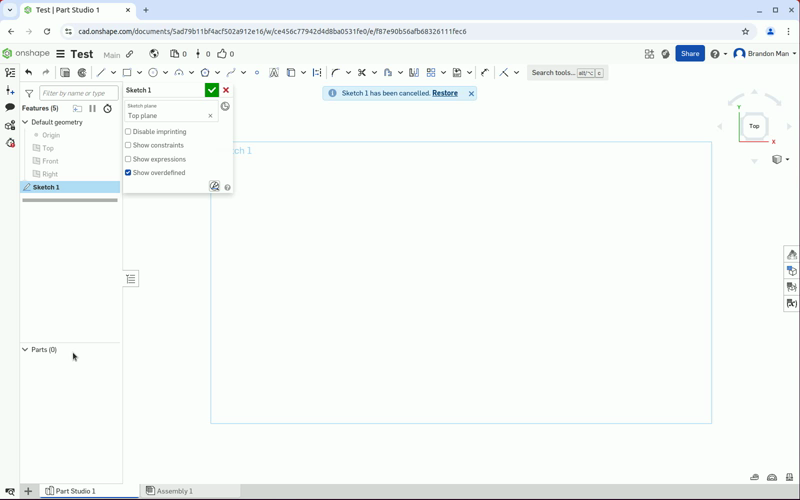
key(y)
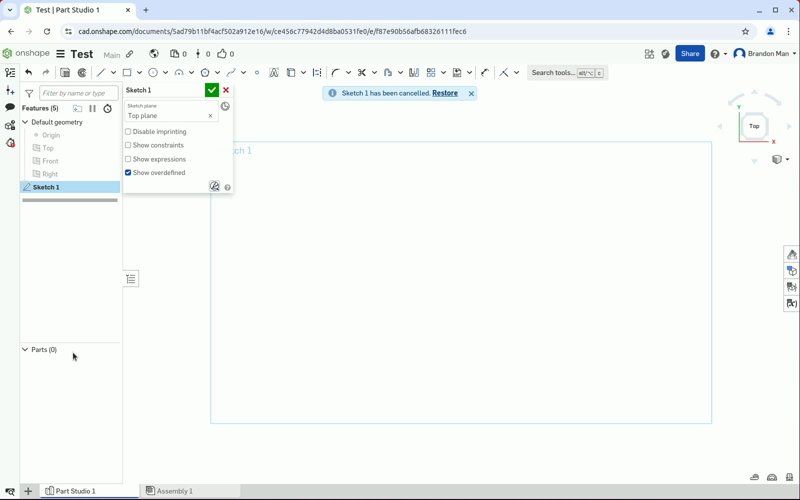
key(l)
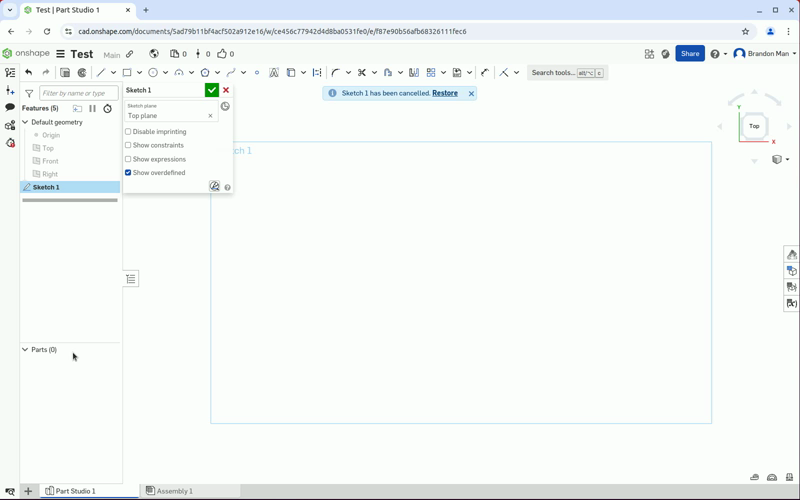
key_down(shift)
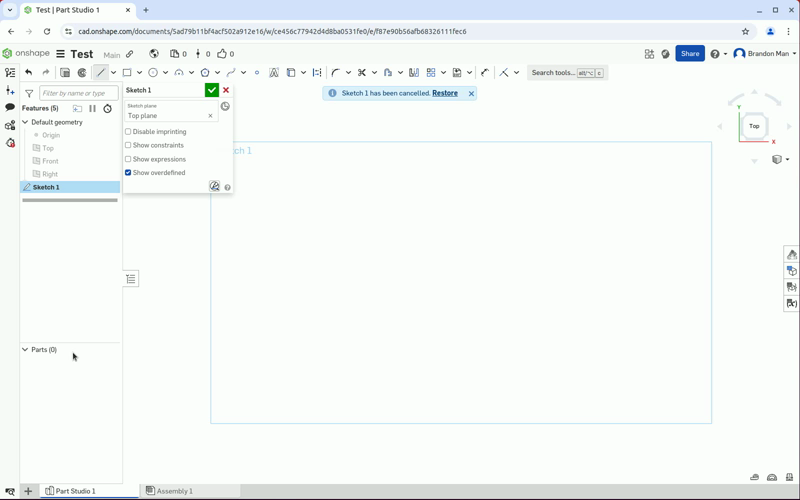
mouse_move(423, 282)
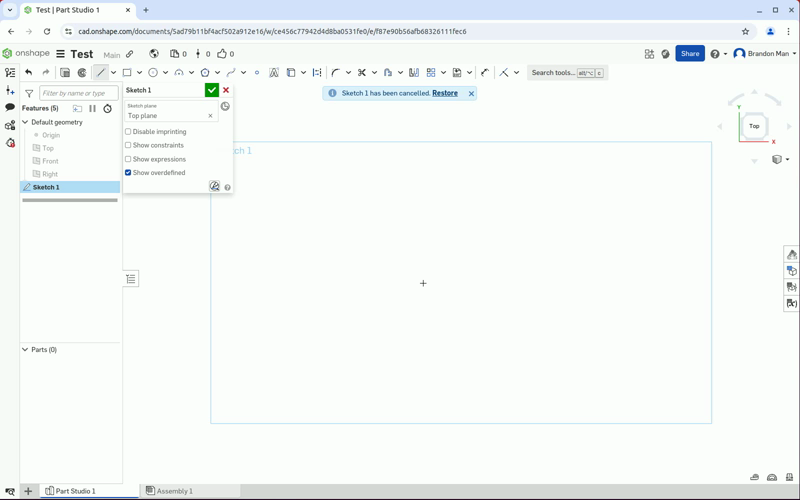
click(423, 282)
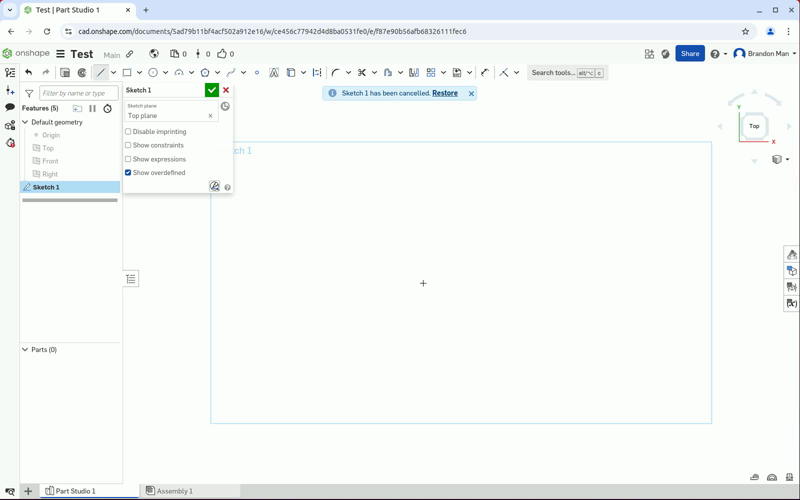
key_up(shift)
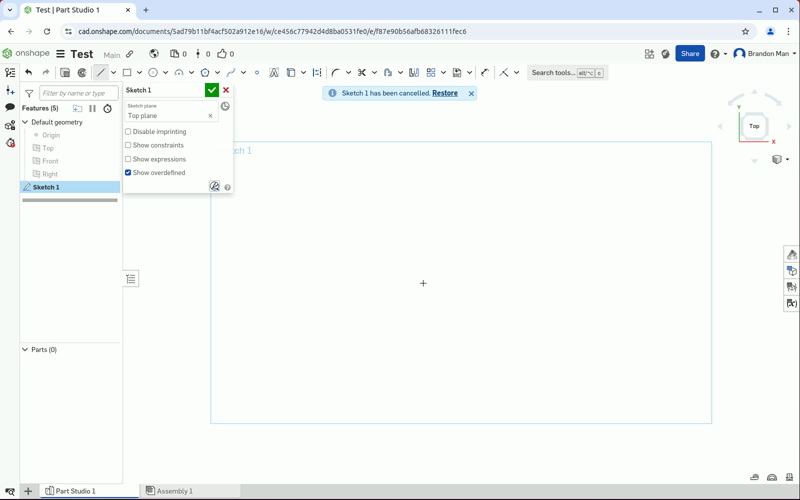
key_down(shift)
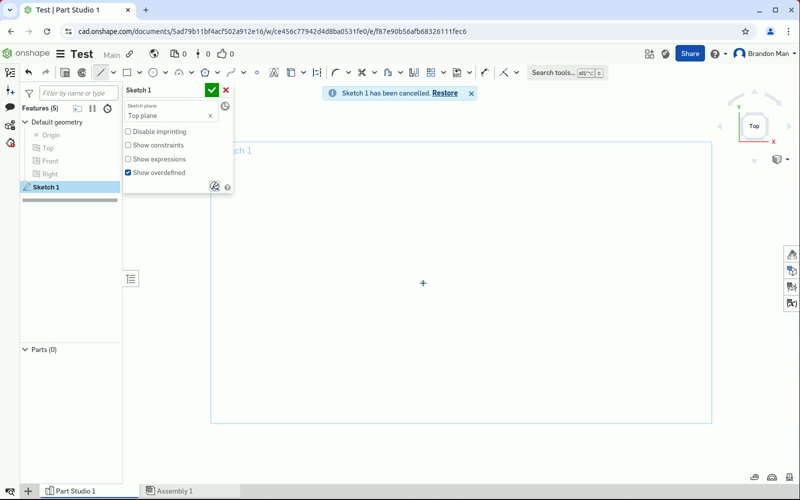
mouse_move(453, 282)
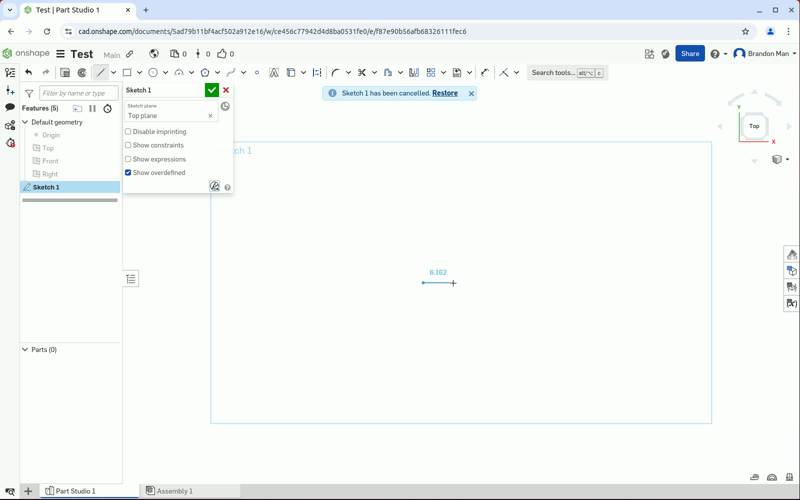
mouse_move(461, 282)
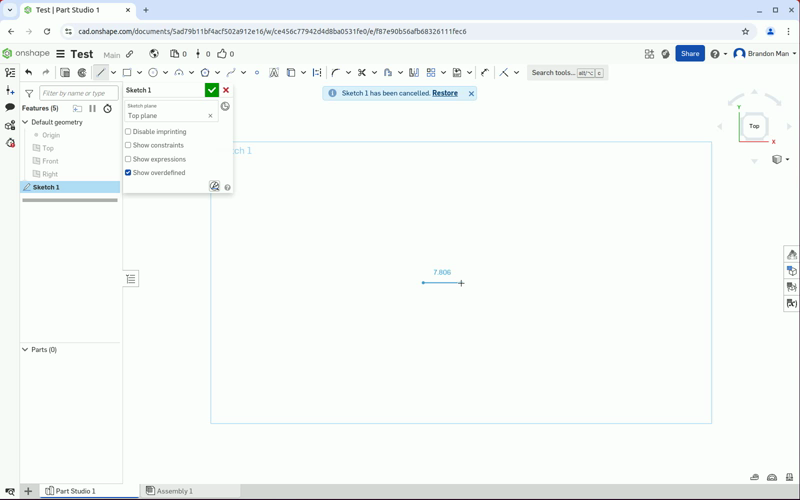
click(461, 282)
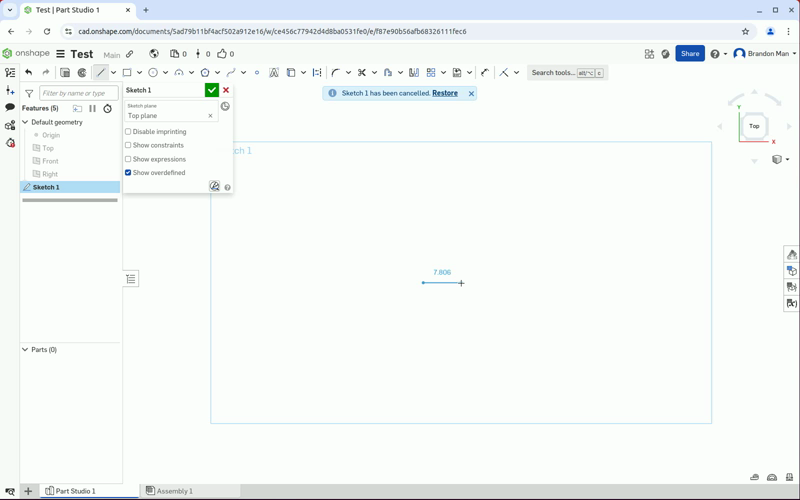
key_up(shift)
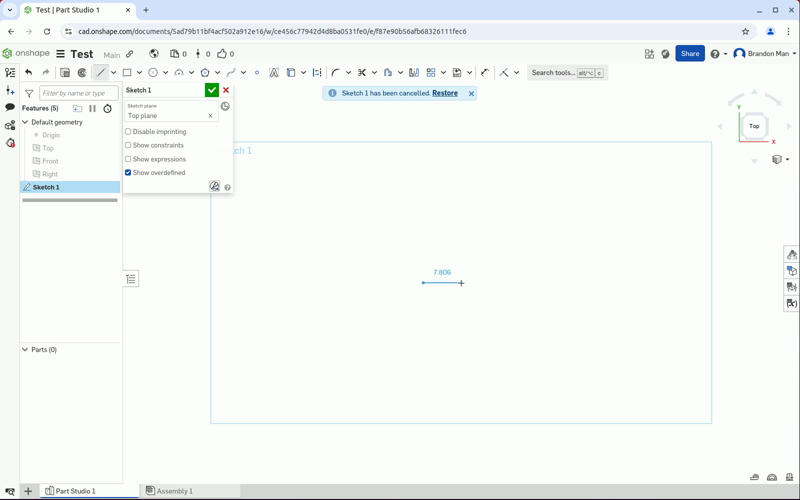
key_down(shift)
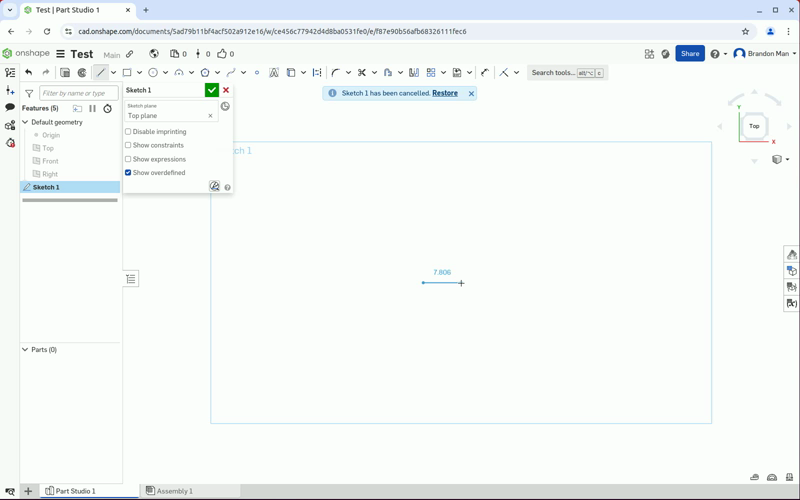
mouse_move(461, 170)
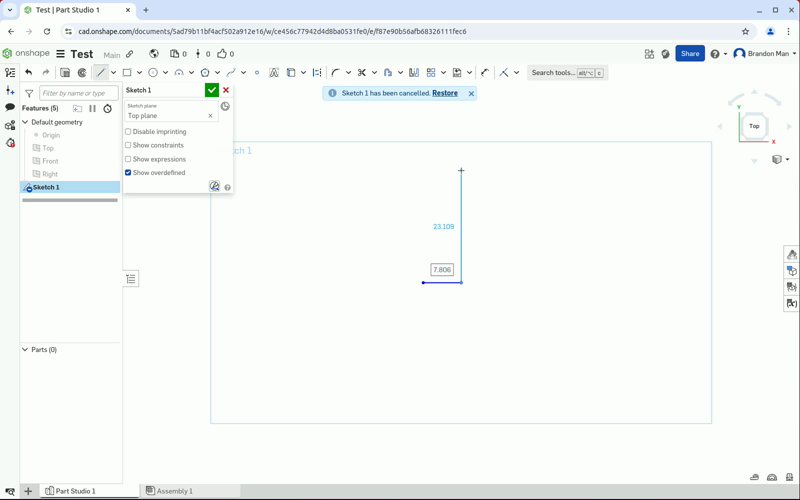
click(461, 170)
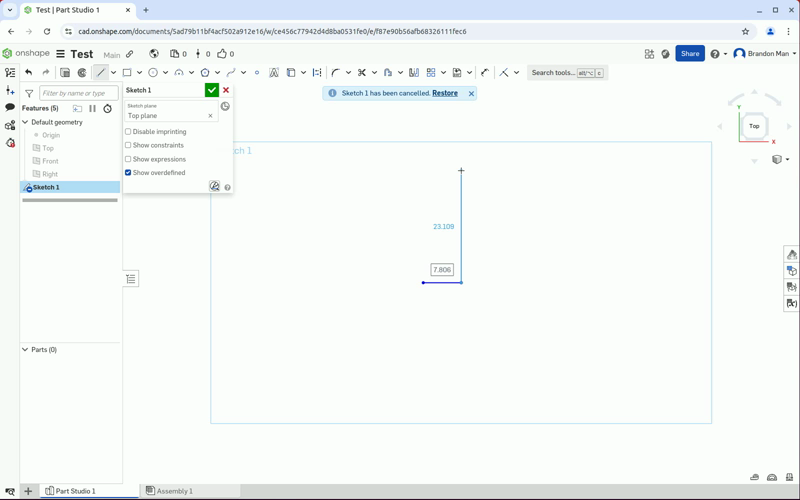
key_up(shift)
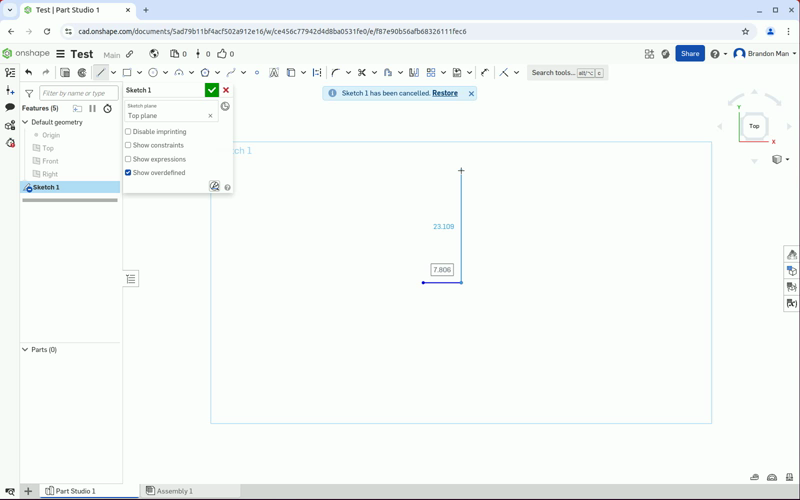
key_down(shift)
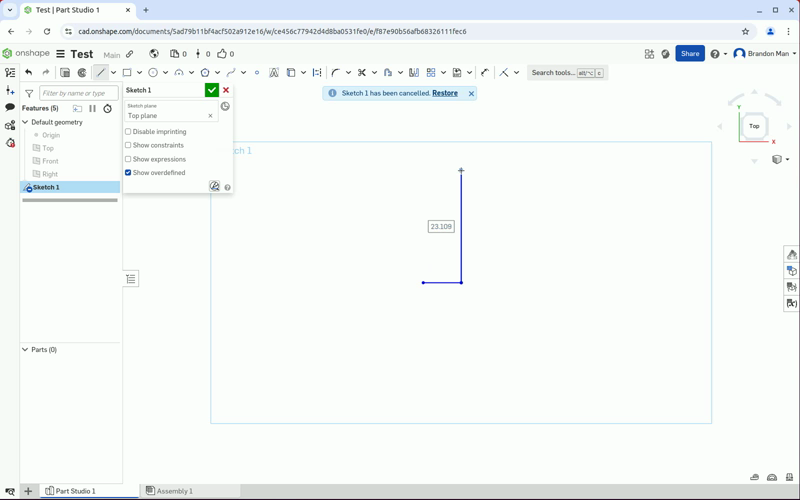
mouse_move(491, 170)
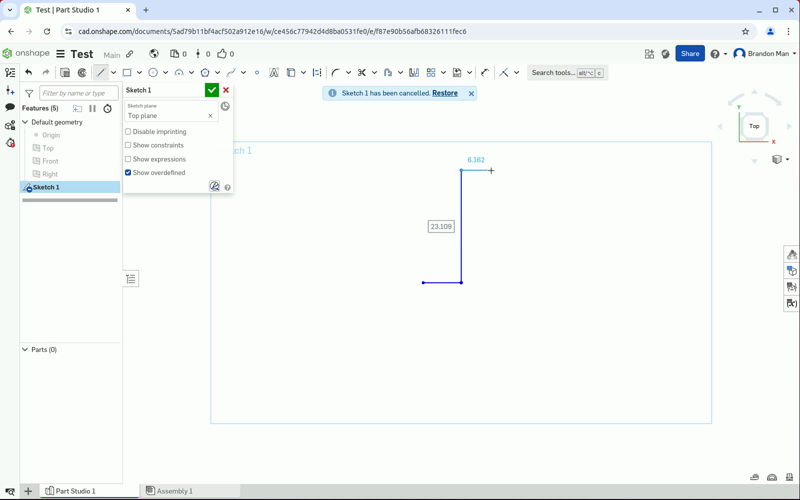
mouse_move(453, 170)
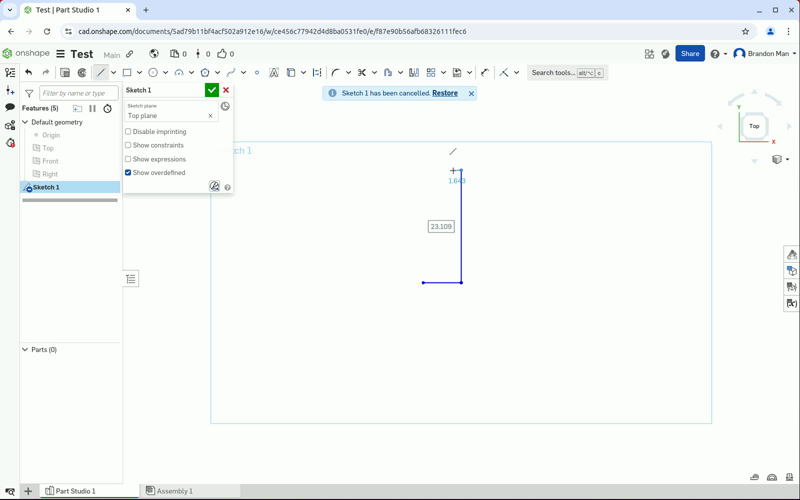
click(453, 170)
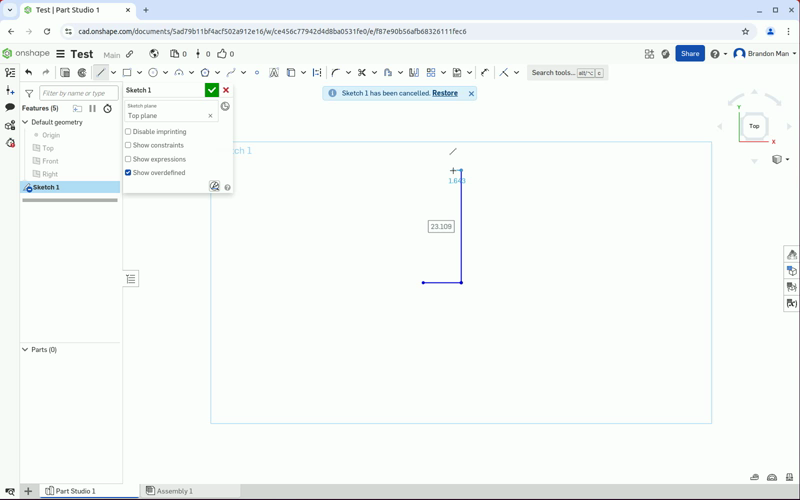
key_up(shift)
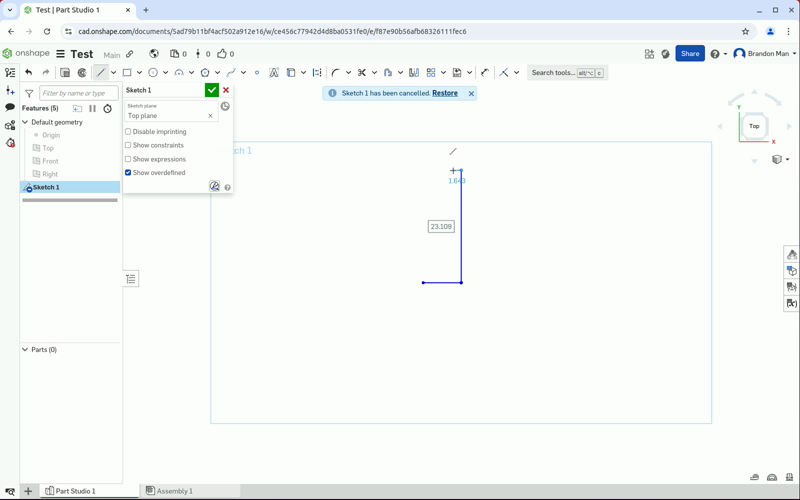
key_down(shift)
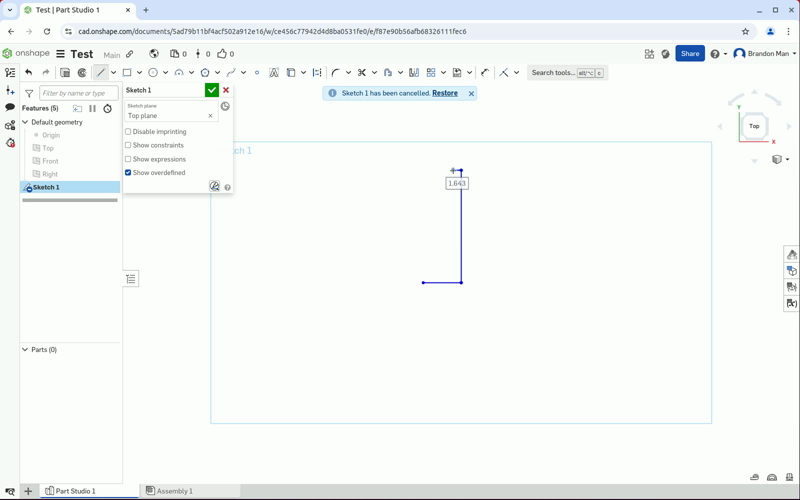
mouse_move(423, 282)
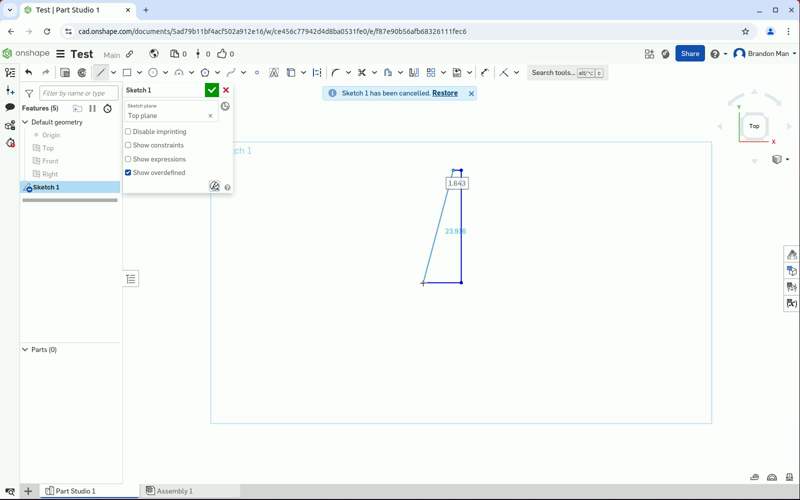
key_up(shift)
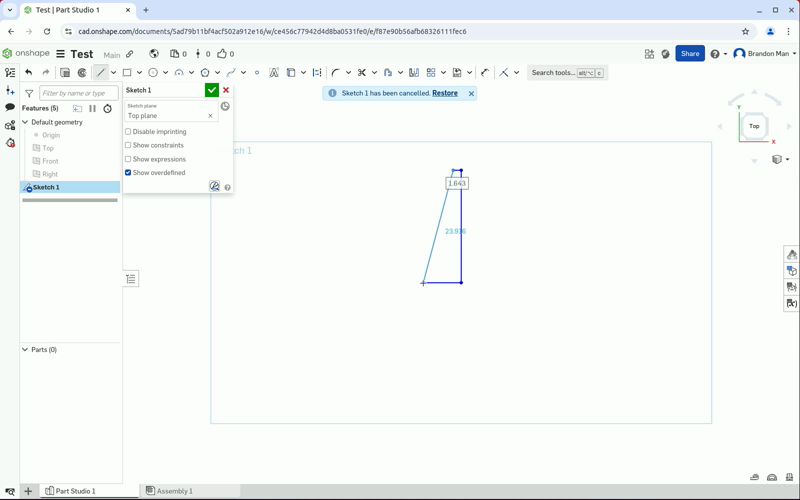
click(423, 282)
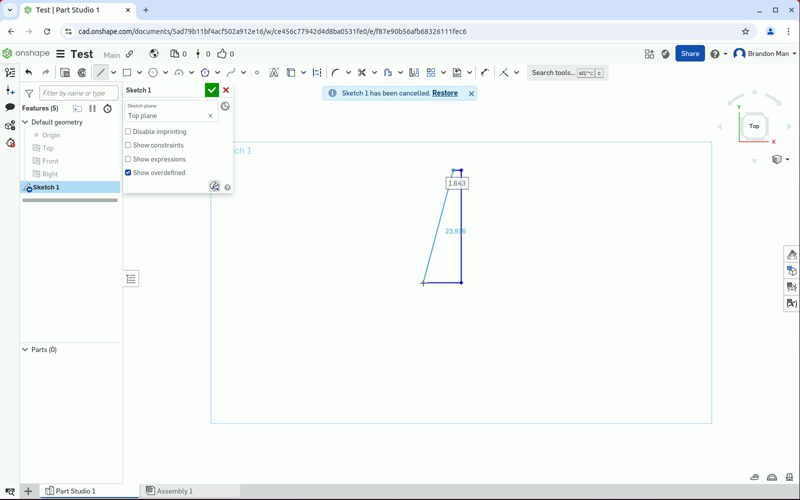
key(esc)
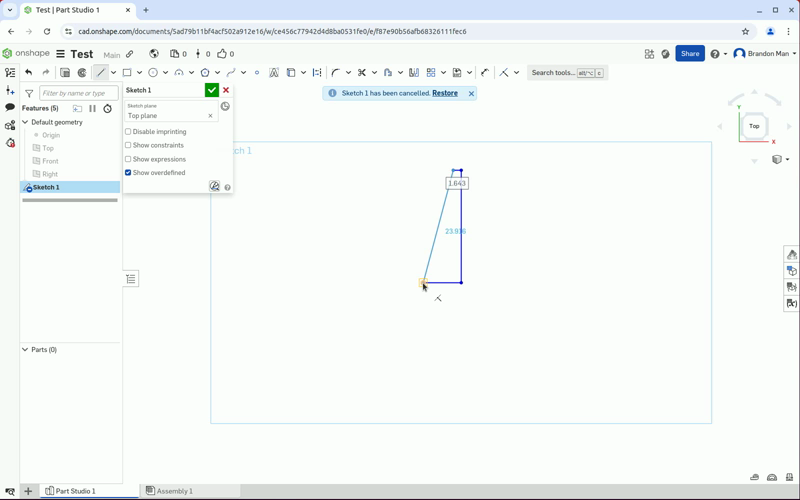
mouse_move(442, 251)
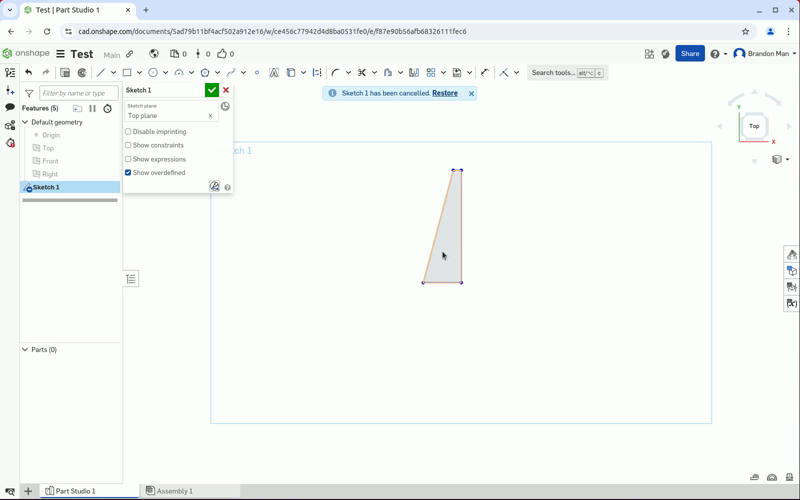
click(442, 251)
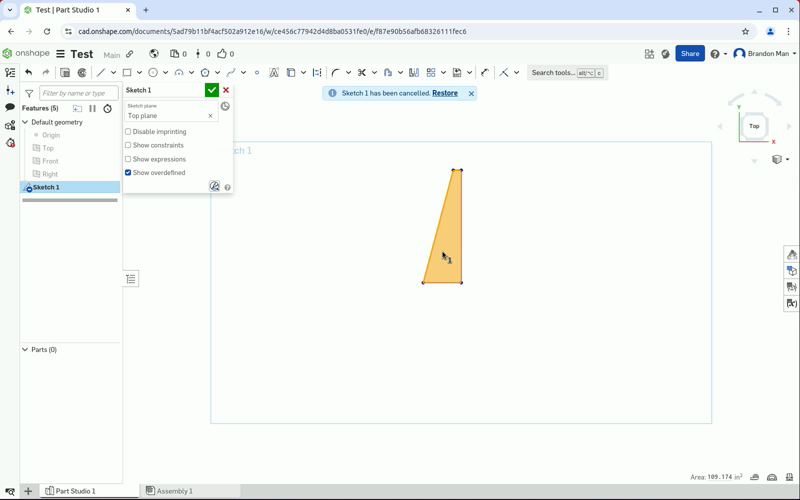
mouse_move(73, 352)
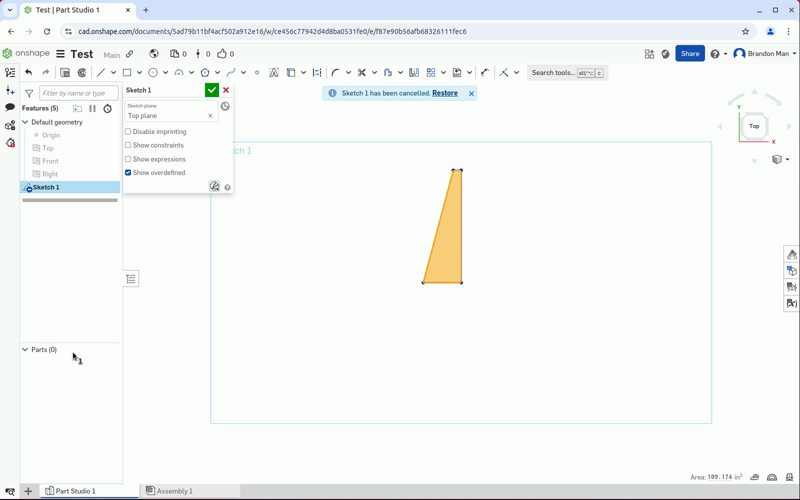
key(shift+y)
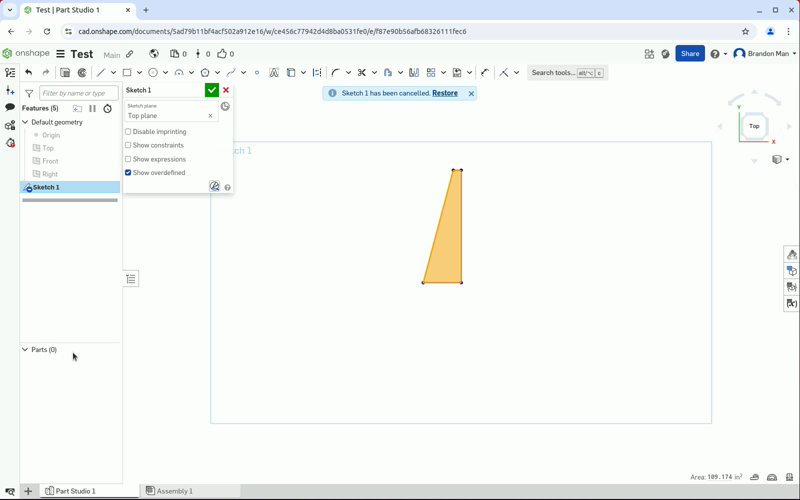
key(shift+e)
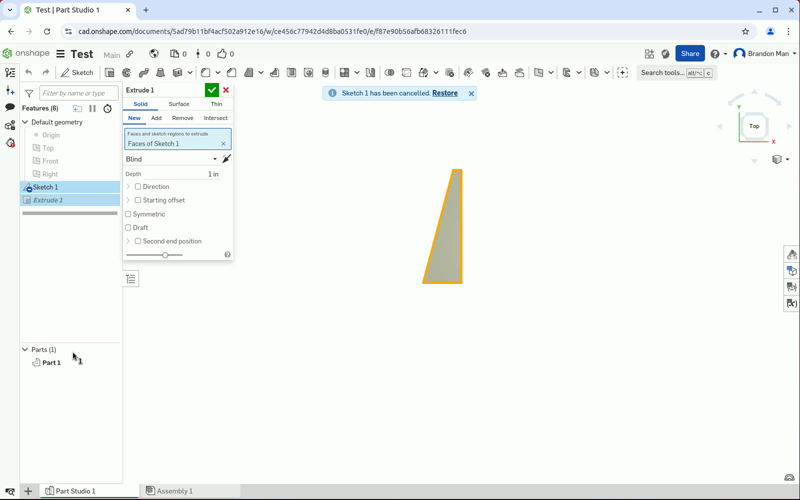
mouse_move(143, 106)
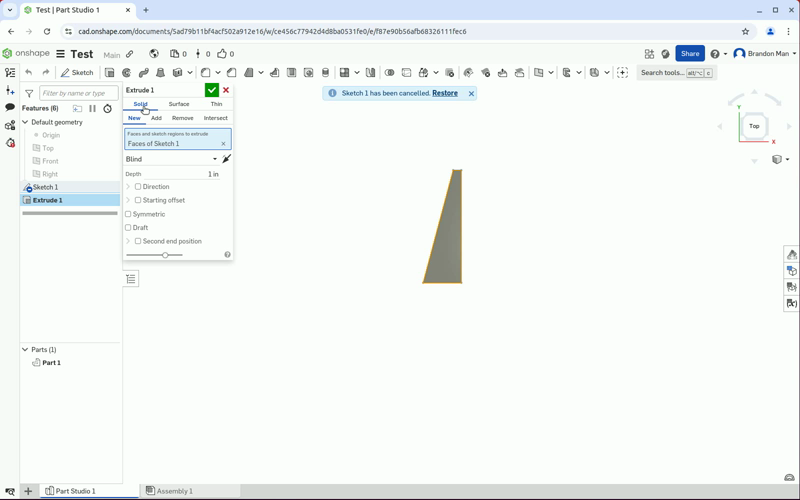
click(143, 106)
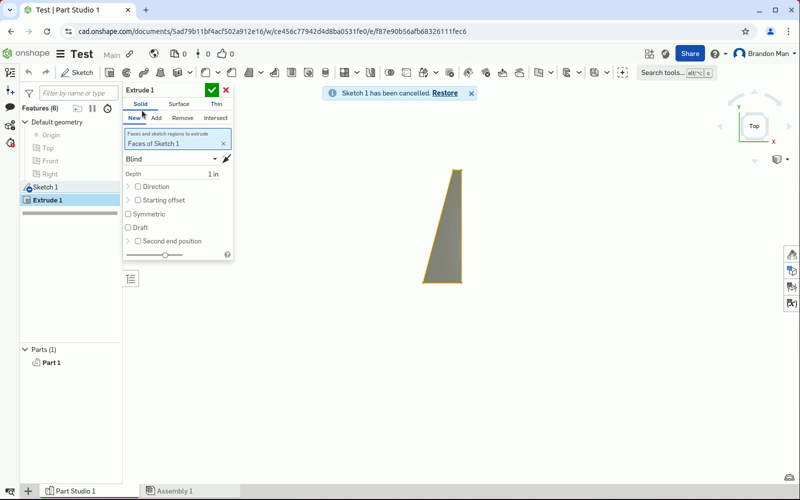
mouse_move(137, 120)
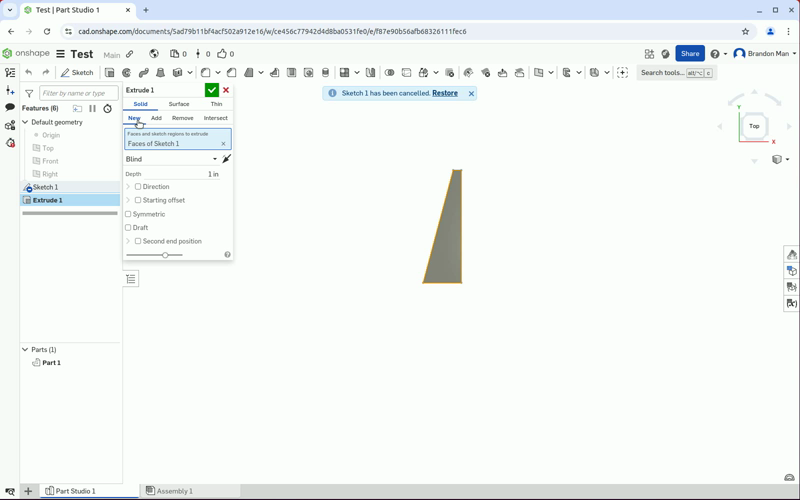
click(137, 120)
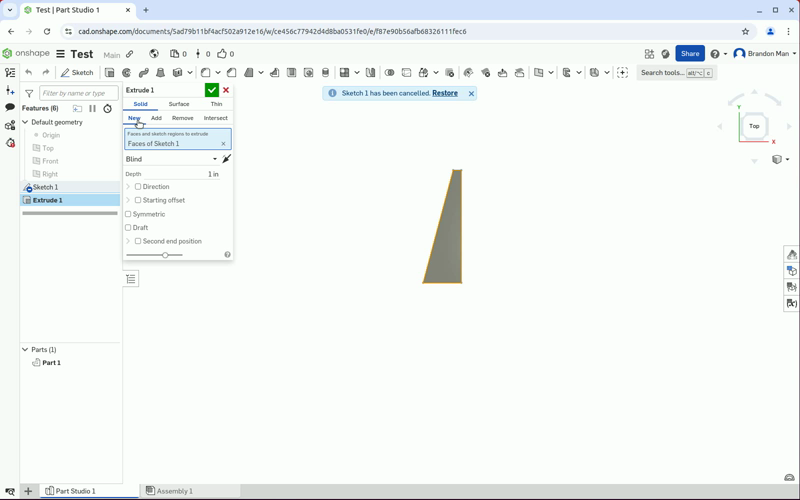
key(tab, 4)
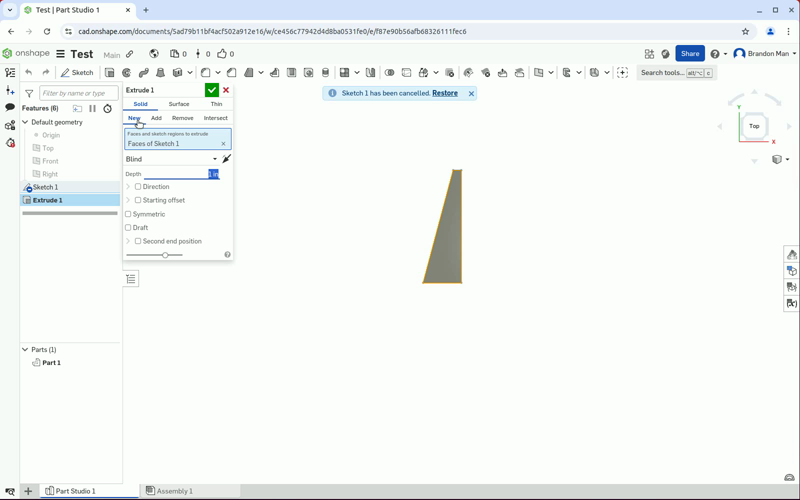
text(3.129)
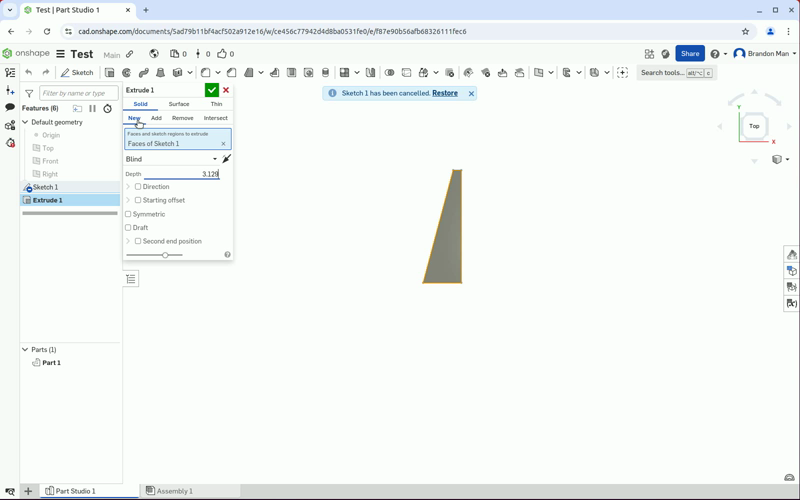
key(enter)
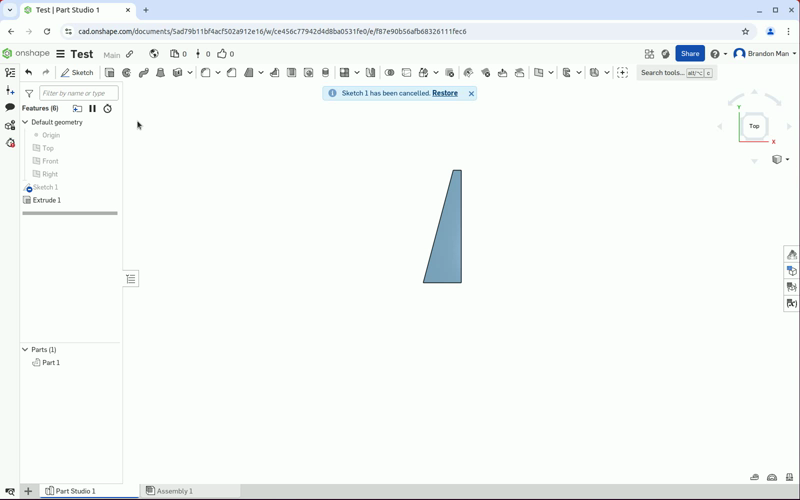
key(shift+h)
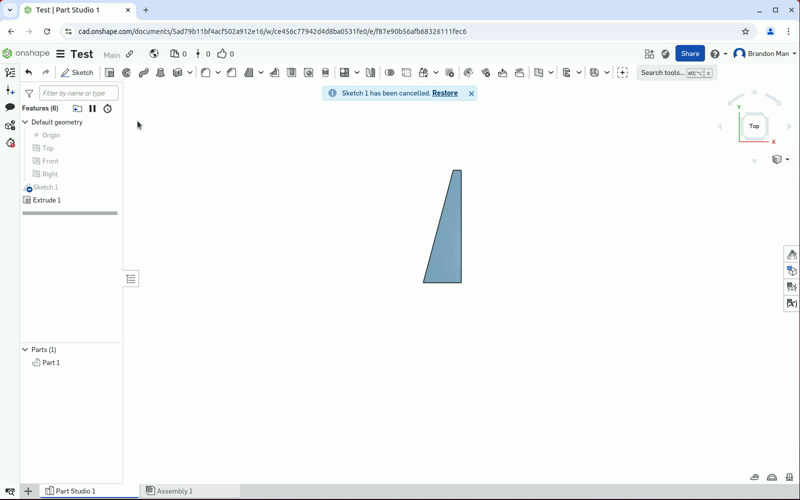
key(shift+h)
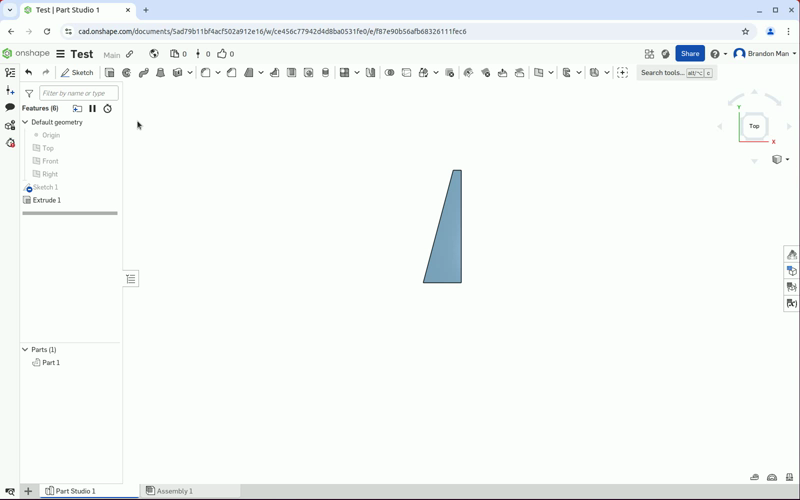
mouse_move(73, 189)
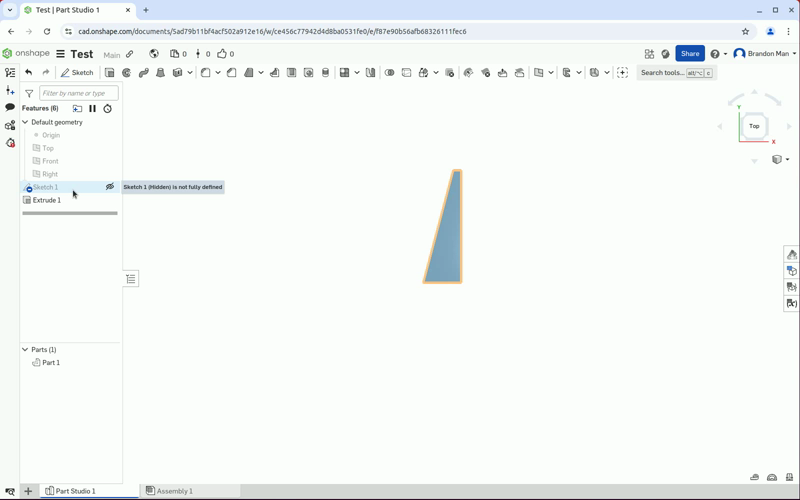
click(73, 189)
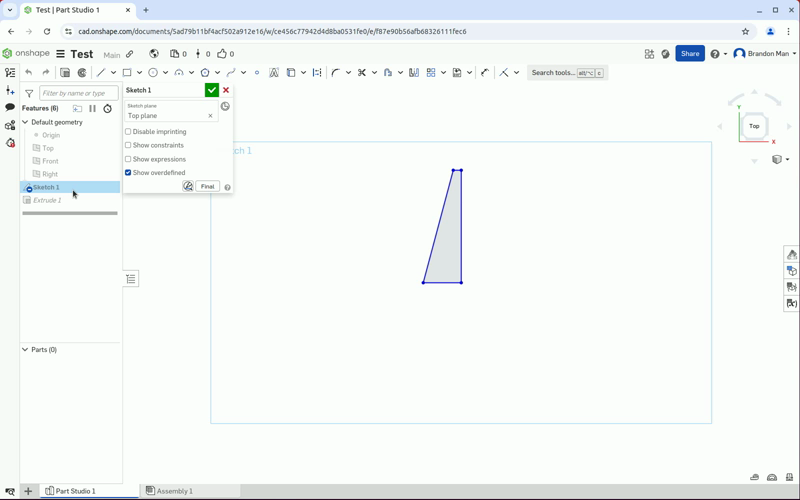
mouse_move(229, 92)
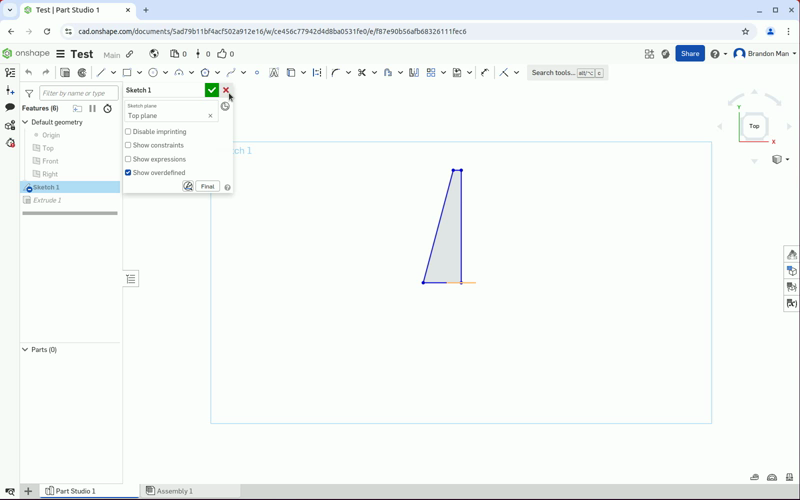
click(229, 92)
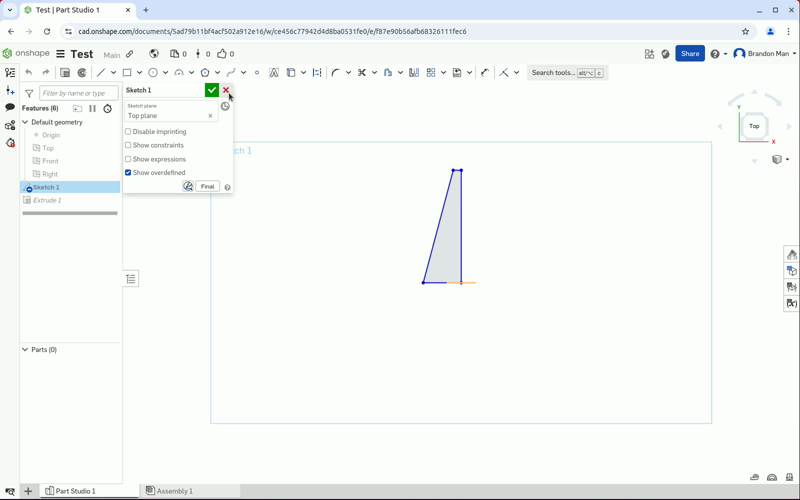
key(shift+s)
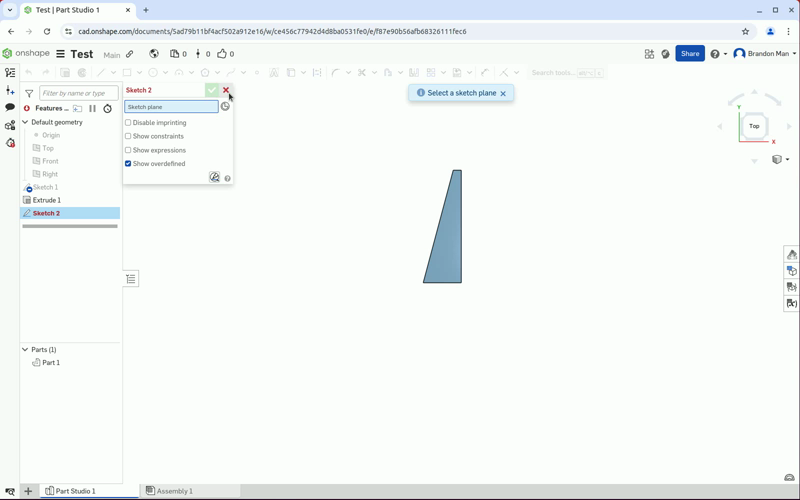
mouse_move(73, 150)
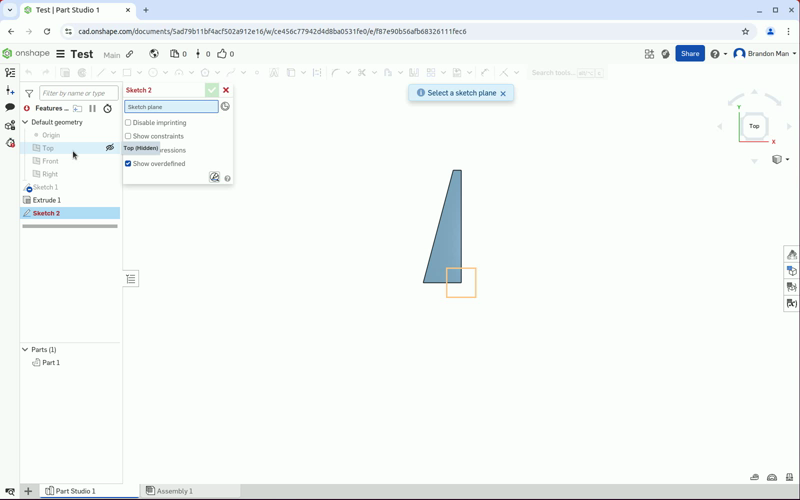
click(73, 150)
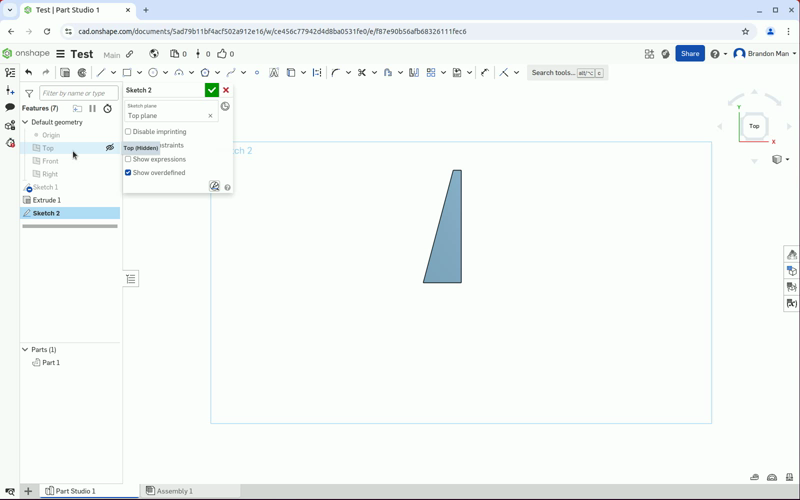
mouse_move(73, 352)
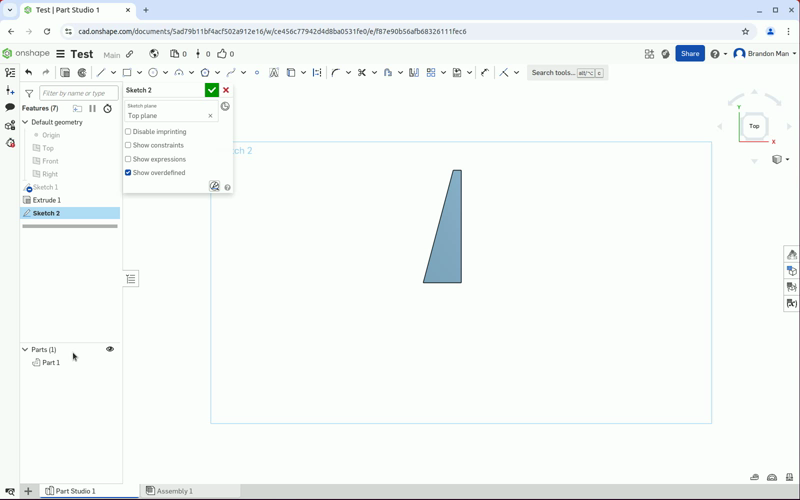
key(y)
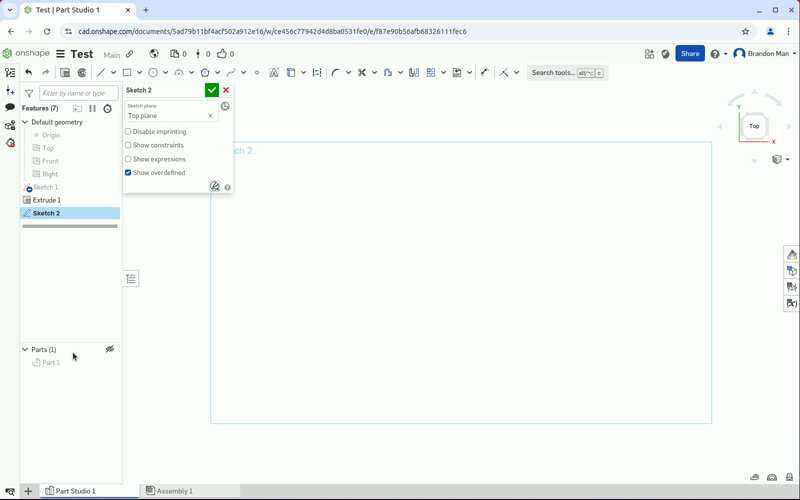
key(l)
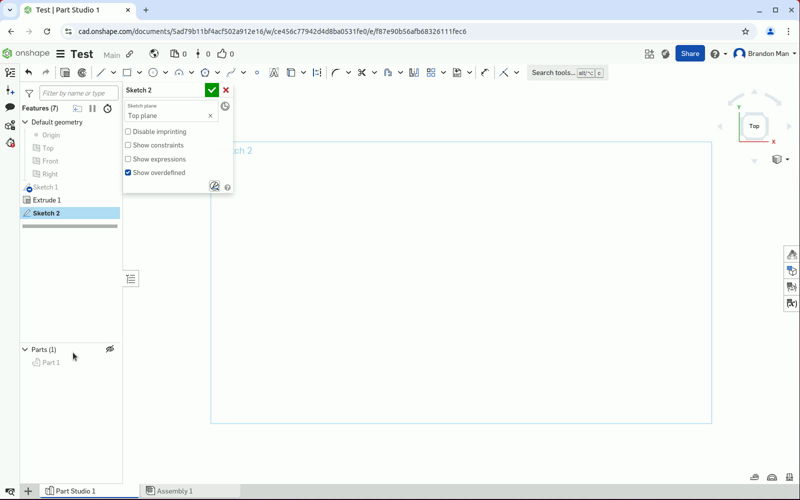
key_down(shift)
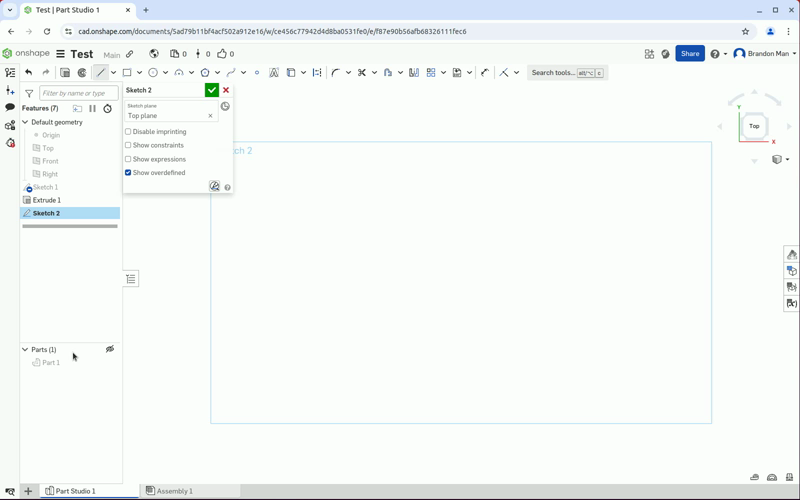
mouse_move(460, 282)
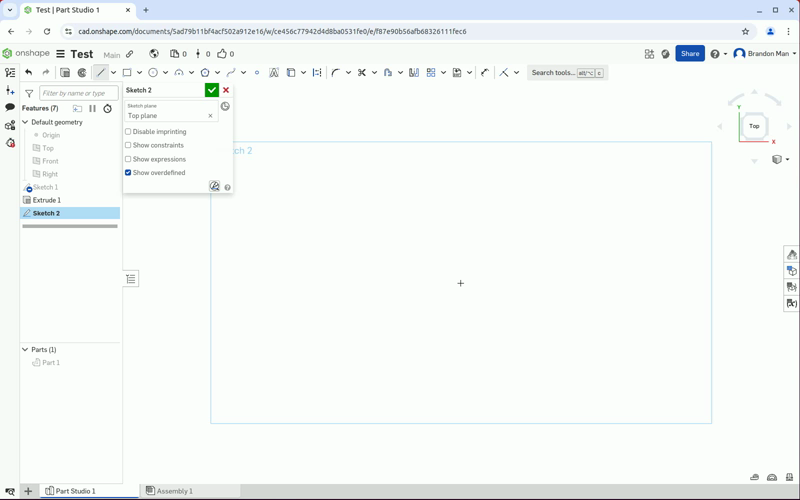
click(460, 282)
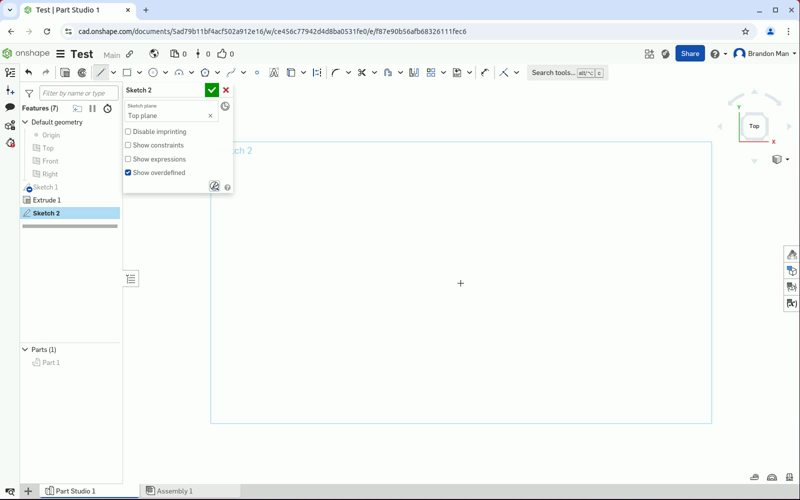
key_up(shift)
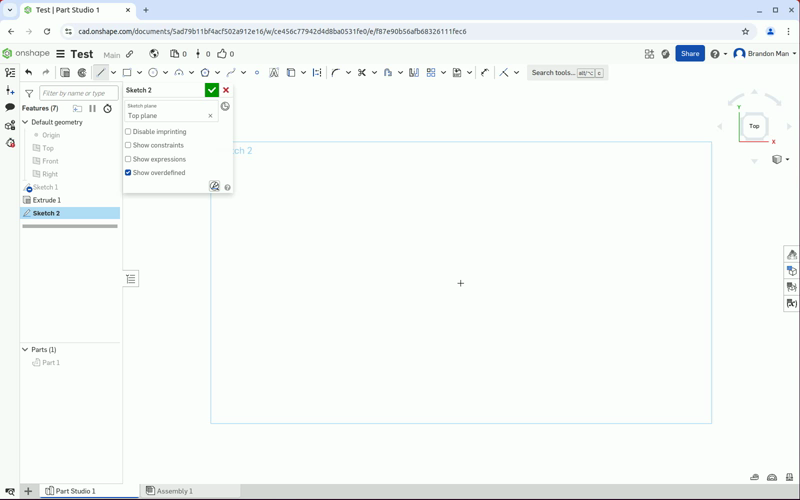
key_down(shift)
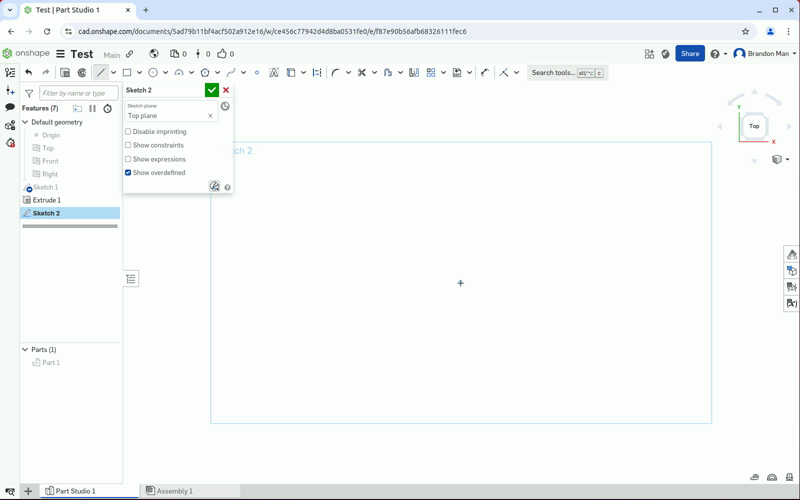
mouse_move(490, 282)
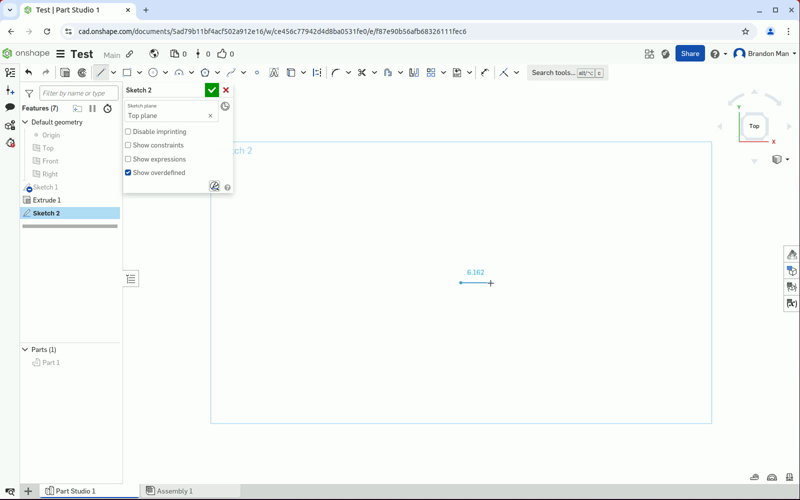
mouse_move(498, 282)
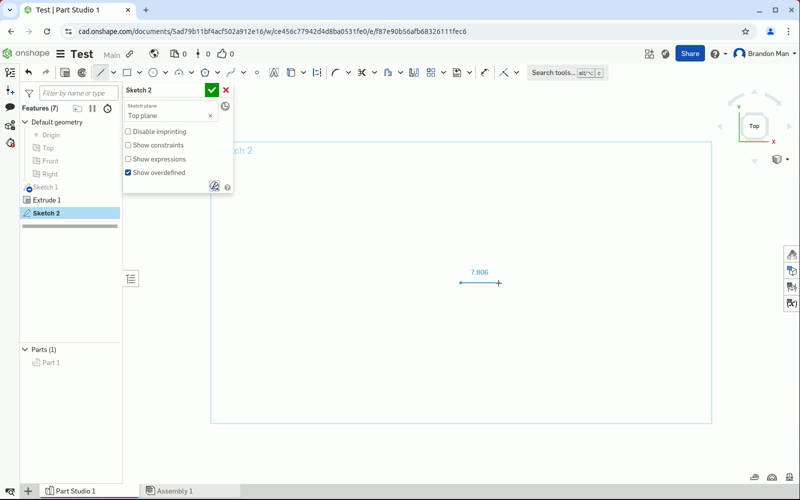
click(498, 282)
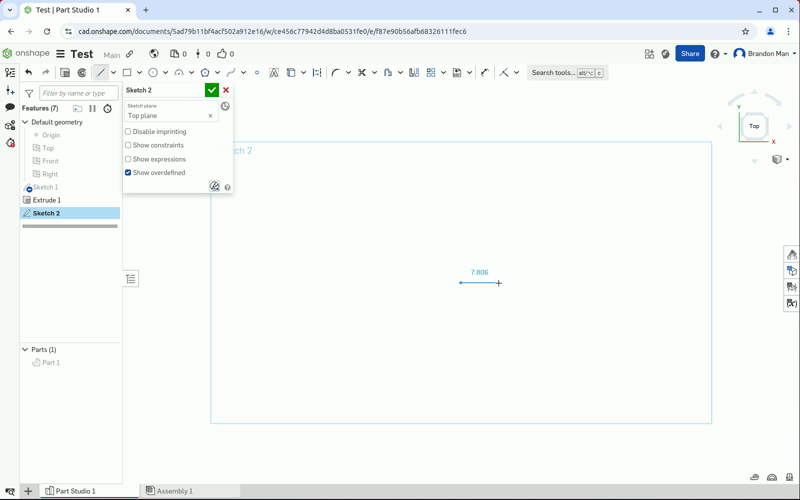
key_up(shift)
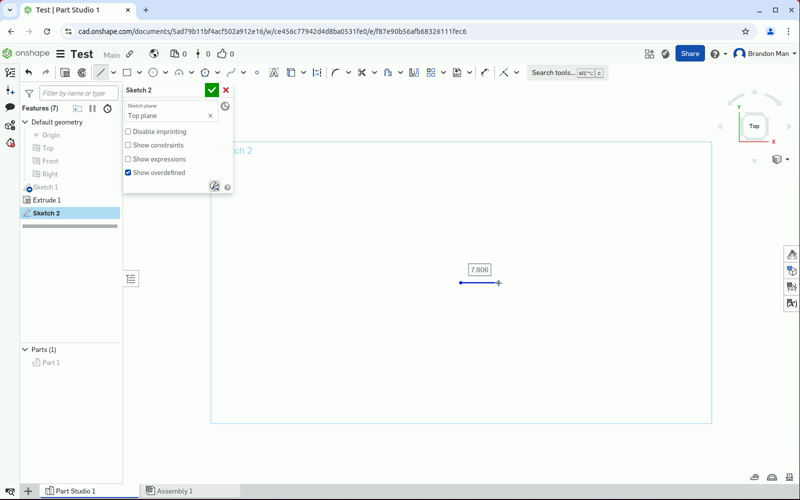
key_down(shift)
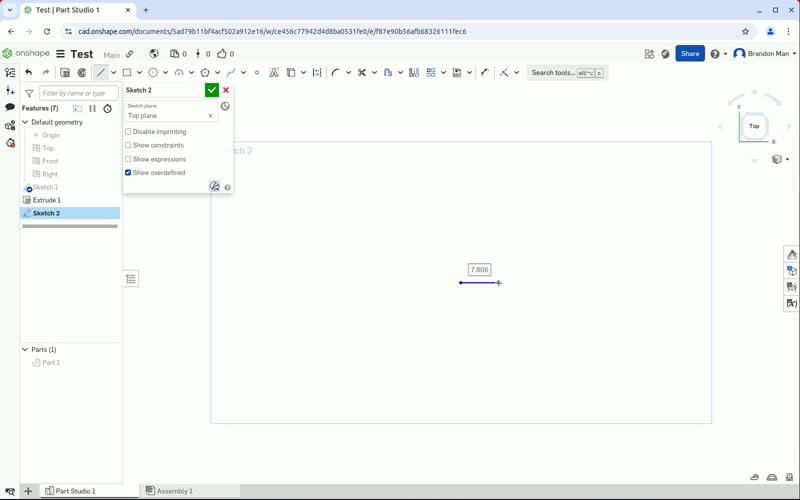
mouse_move(467, 170)
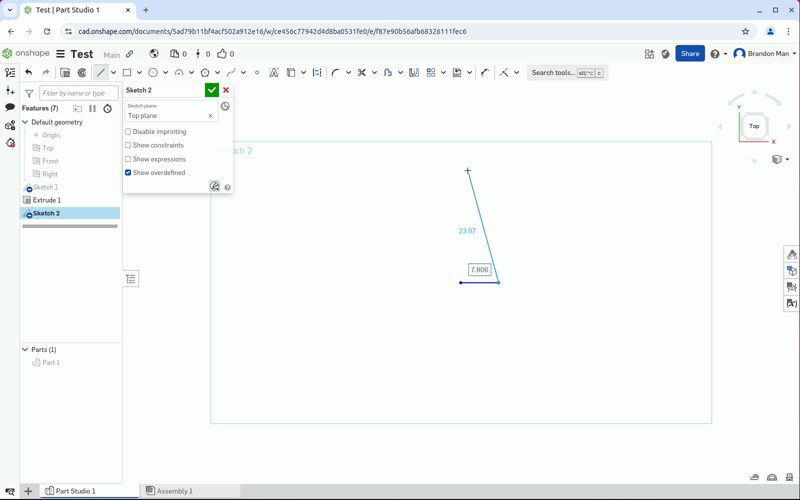
click(467, 170)
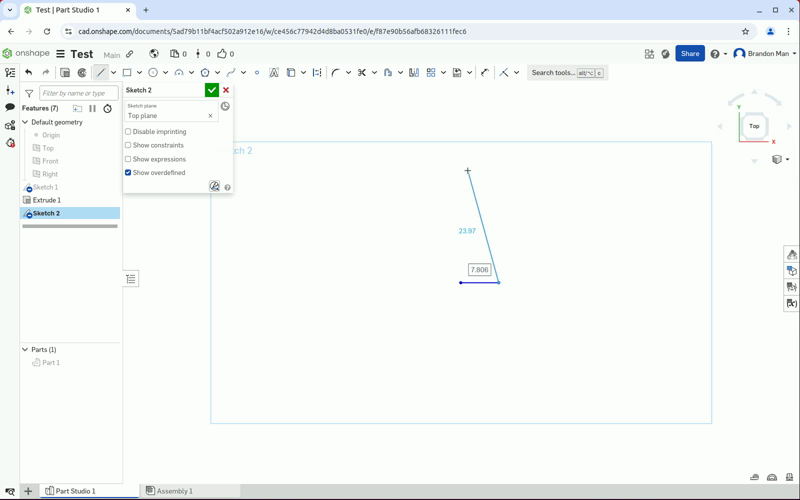
key_up(shift)
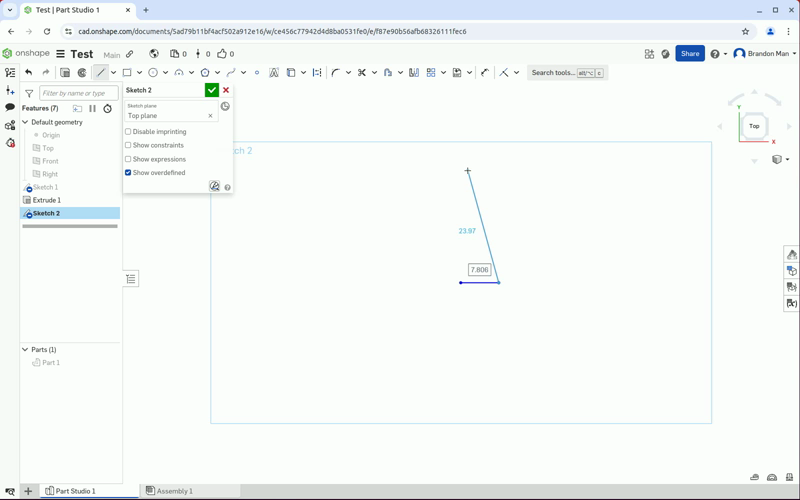
key_down(shift)
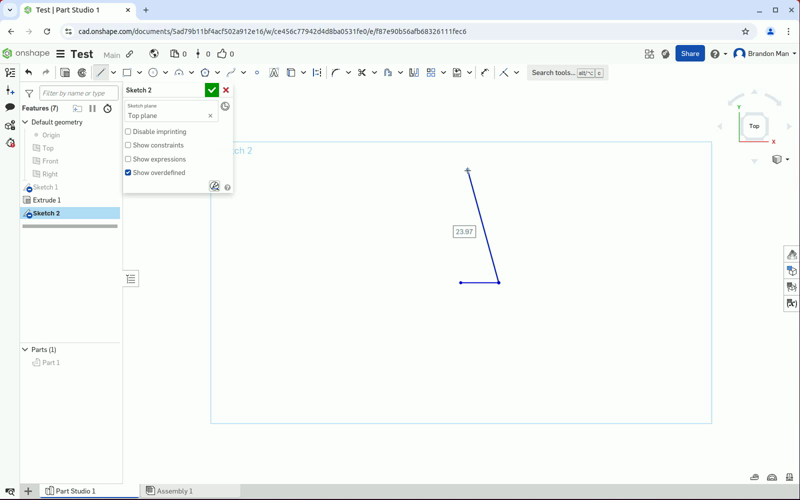
mouse_move(498, 170)
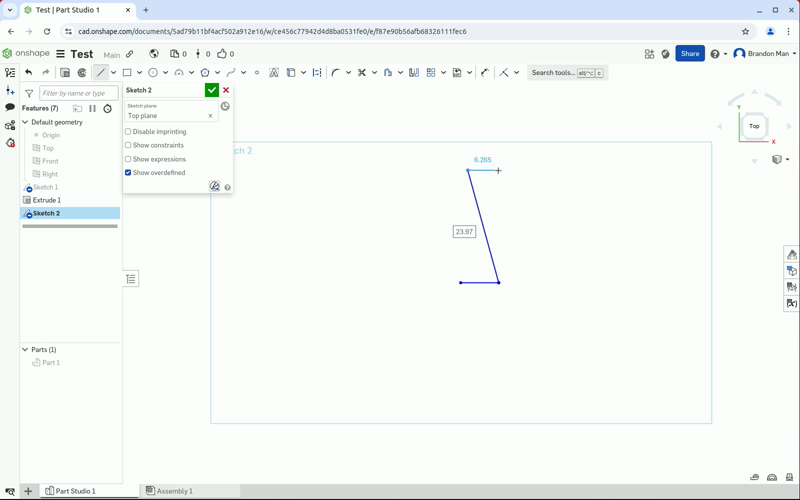
mouse_move(460, 170)
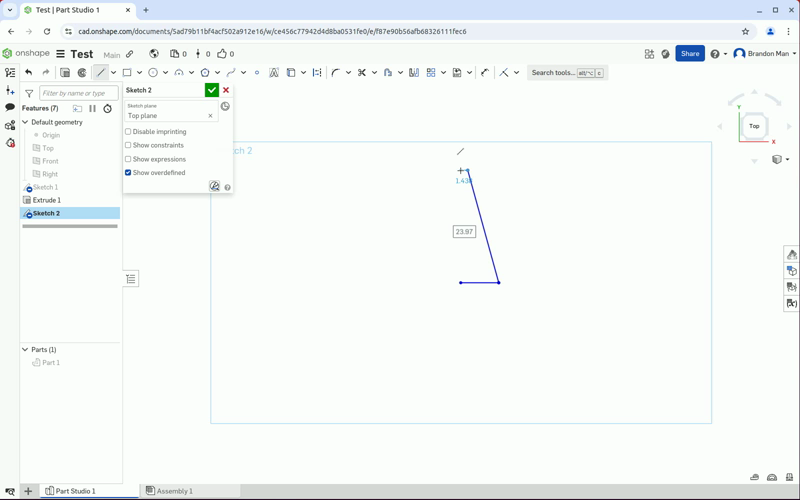
scroll(6)
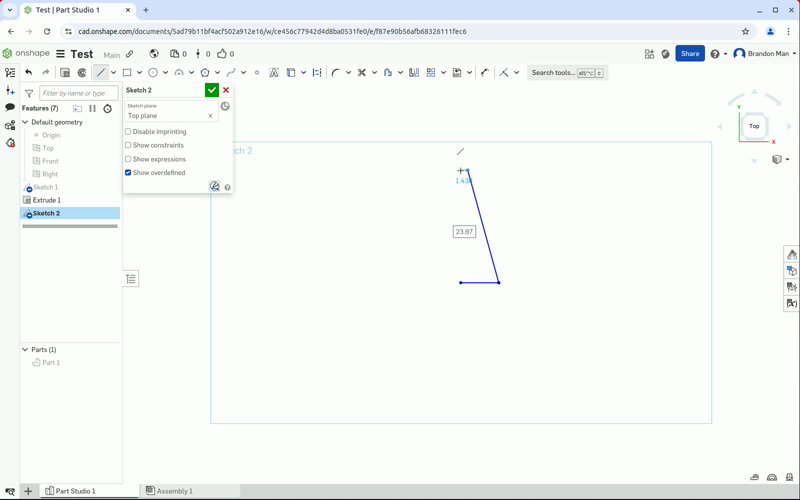
scroll(6)
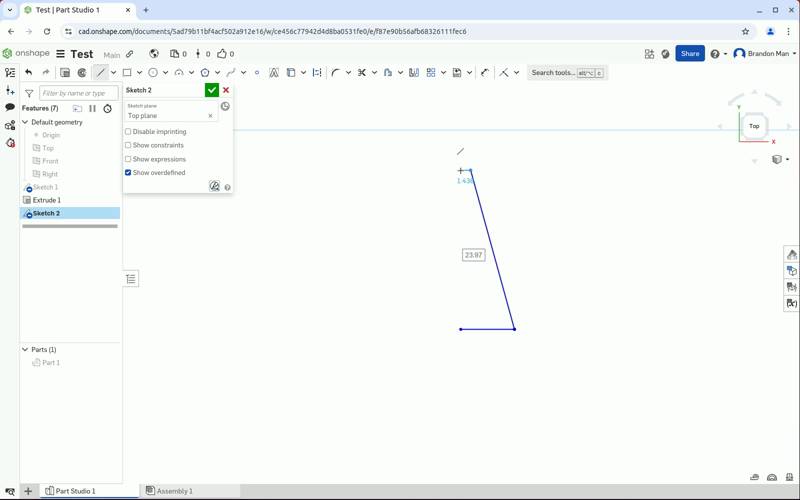
scroll(6)
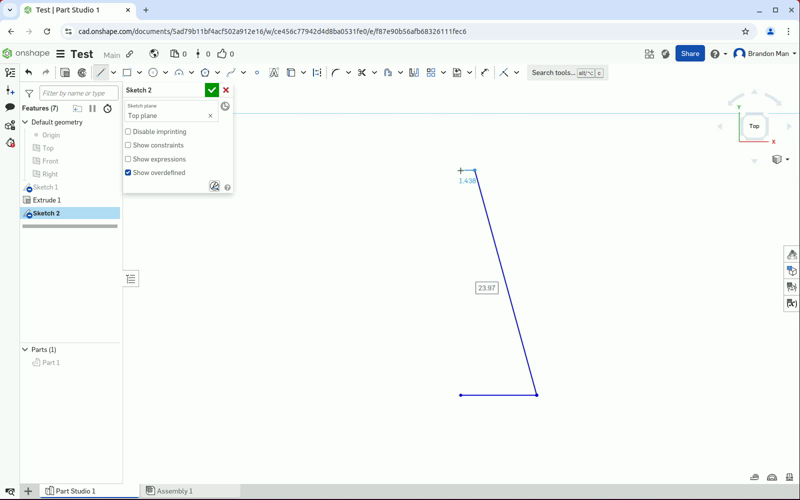
scroll(6)
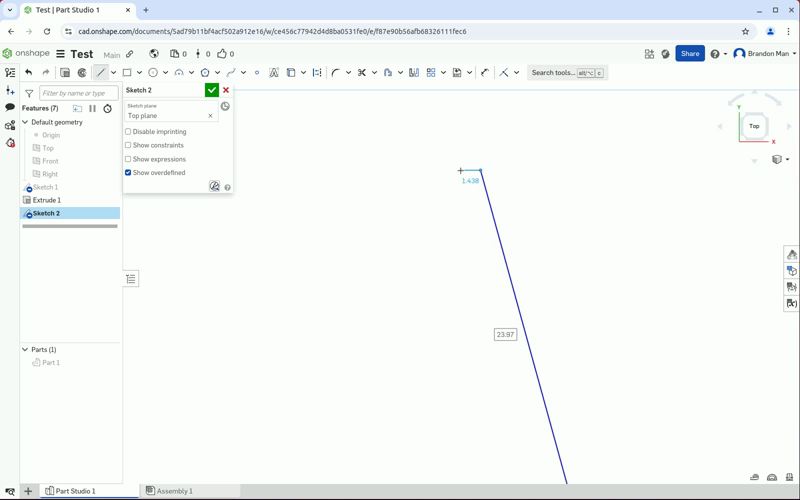
scroll(6)
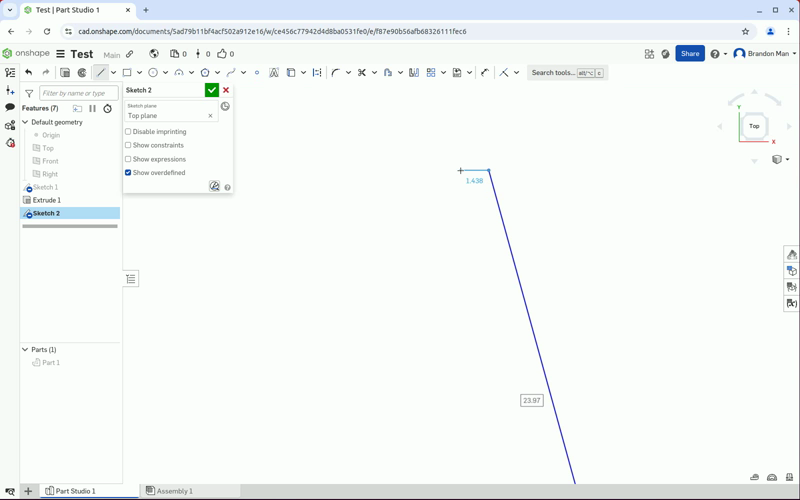
scroll(6)
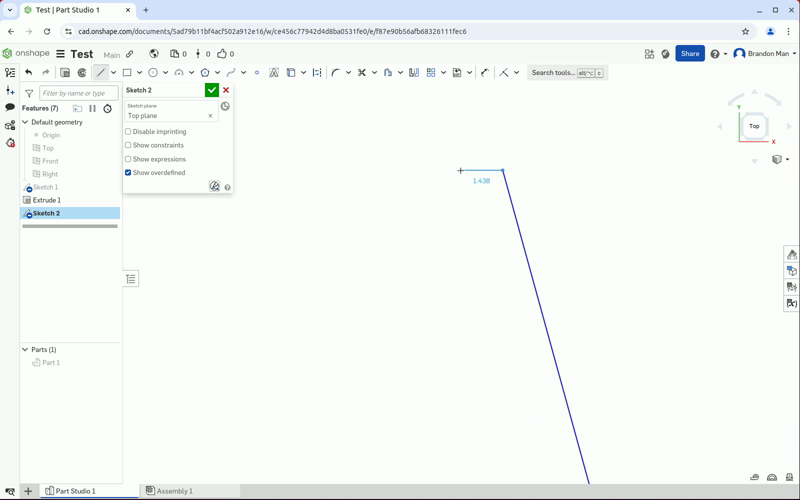
scroll(6)
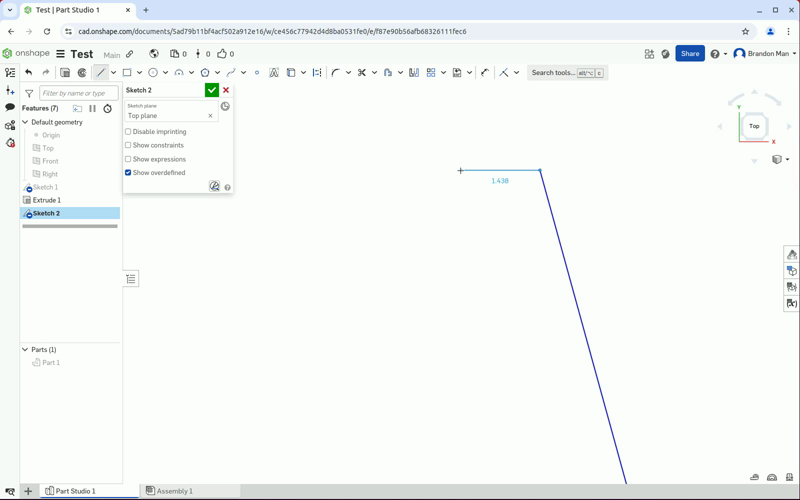
click(460, 170)
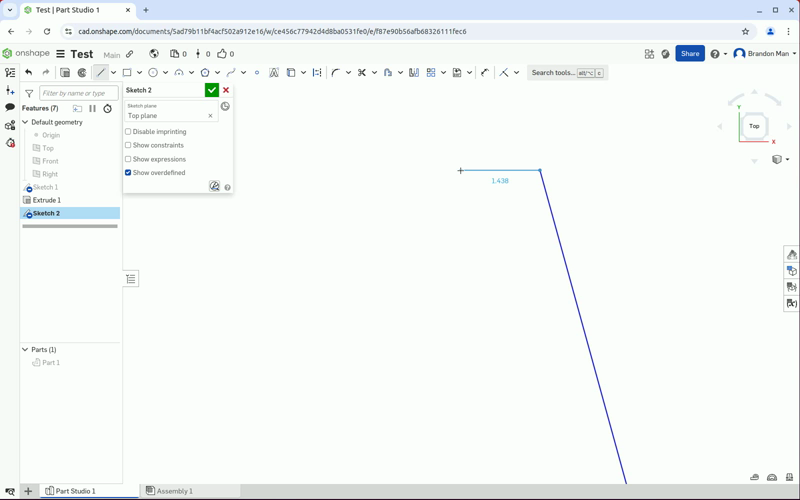
scroll(-6)
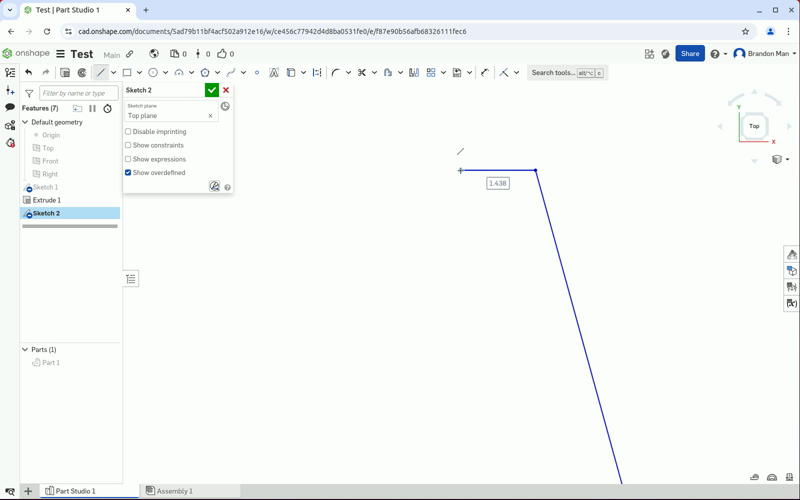
scroll(-6)
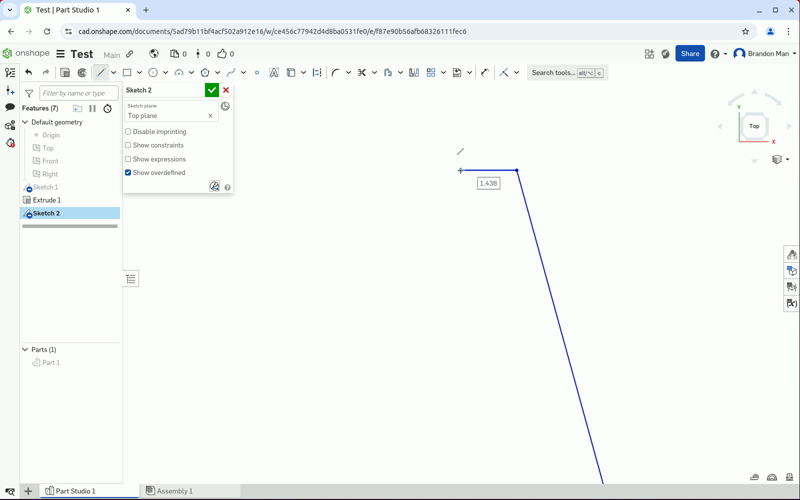
scroll(-6)
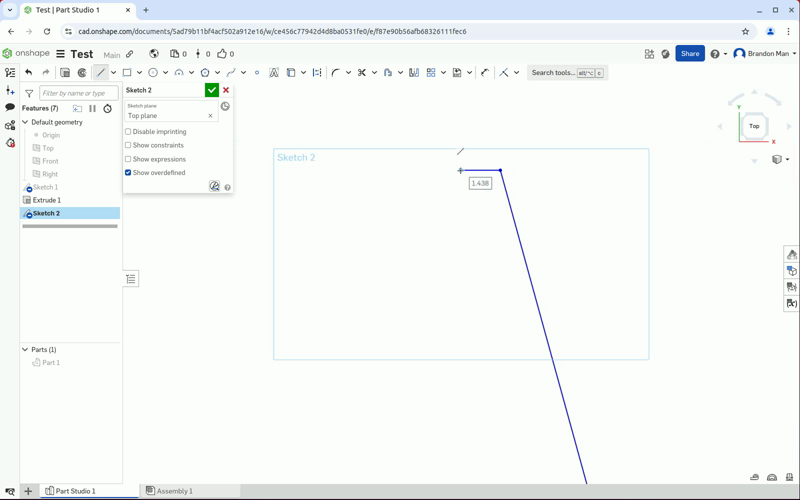
scroll(-6)
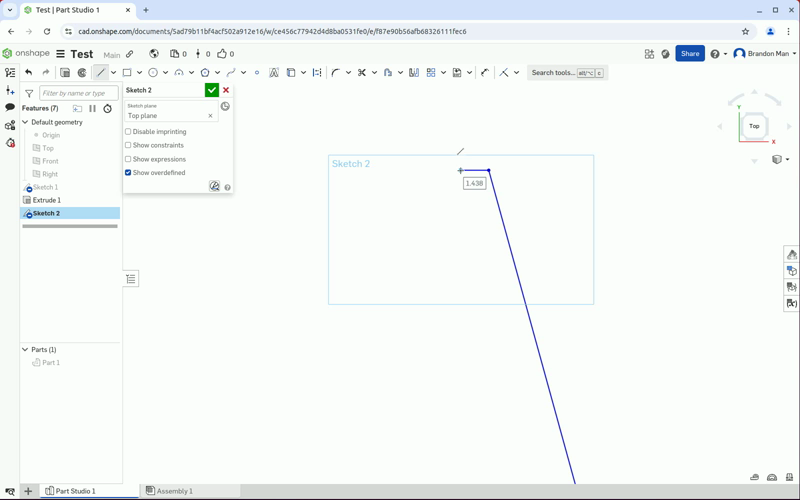
scroll(-6)
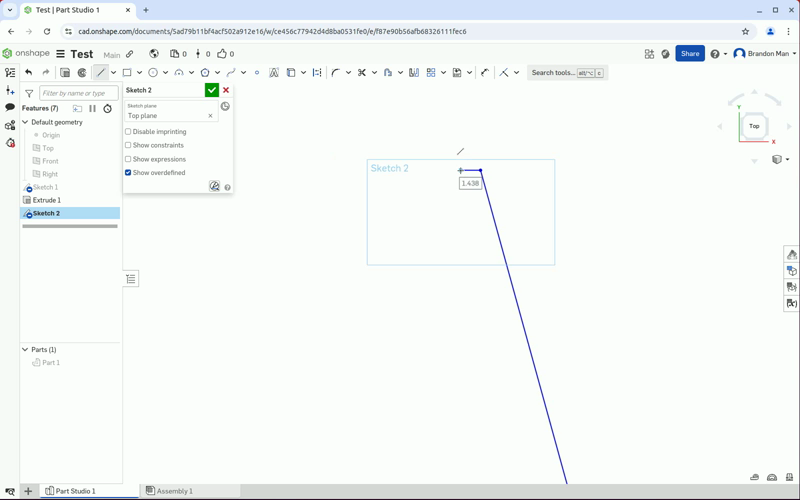
scroll(-6)
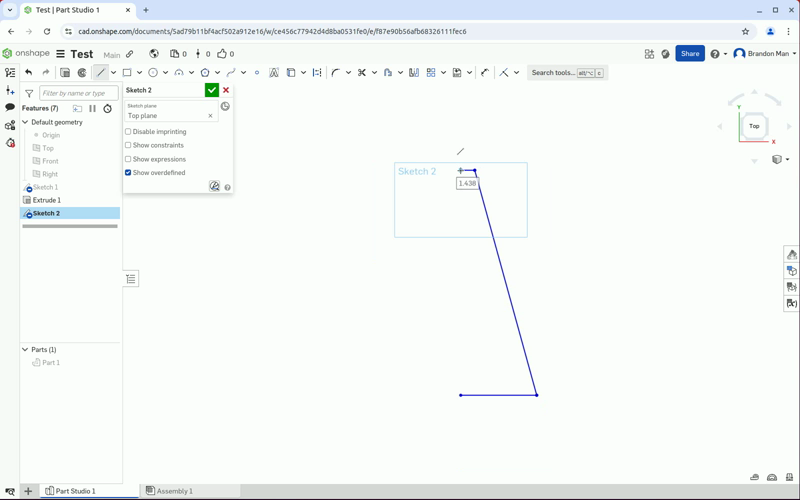
scroll(-6)
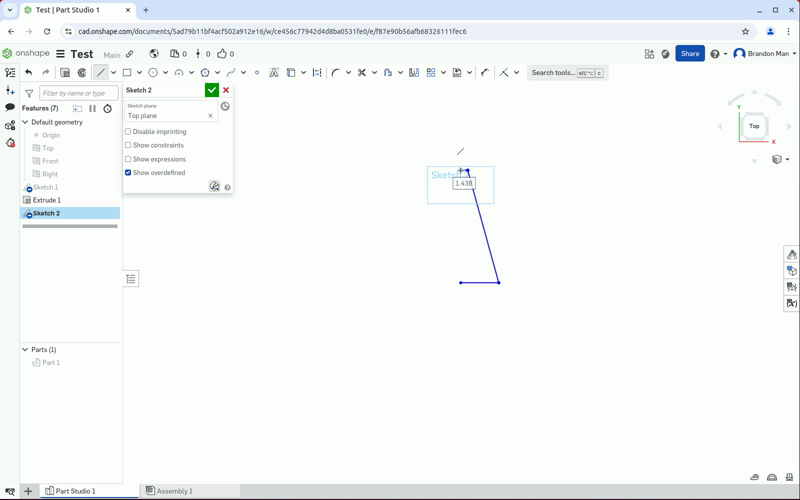
key_up(shift)
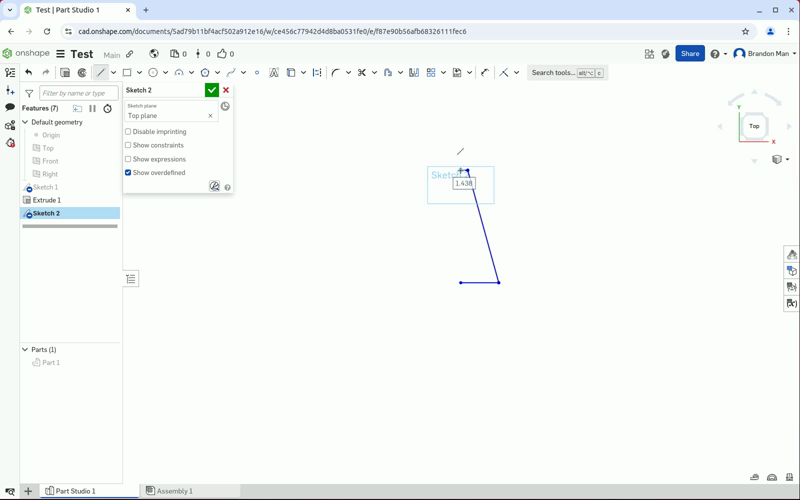
key_down(shift)
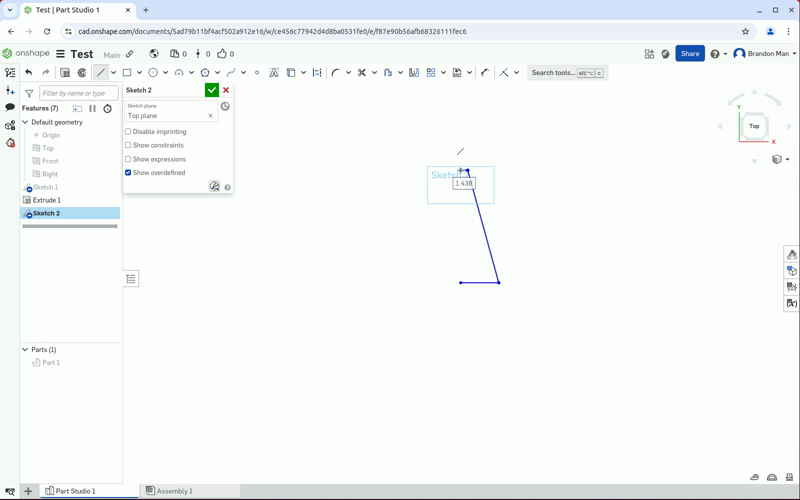
mouse_move(460, 282)
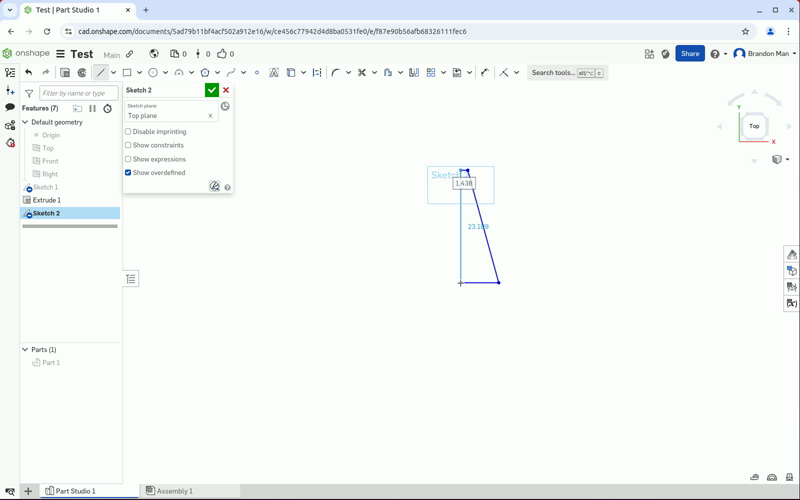
key_up(shift)
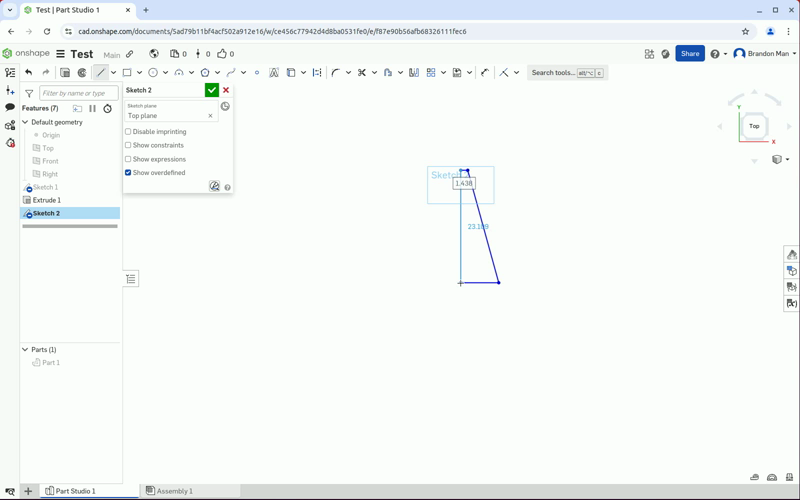
click(460, 282)
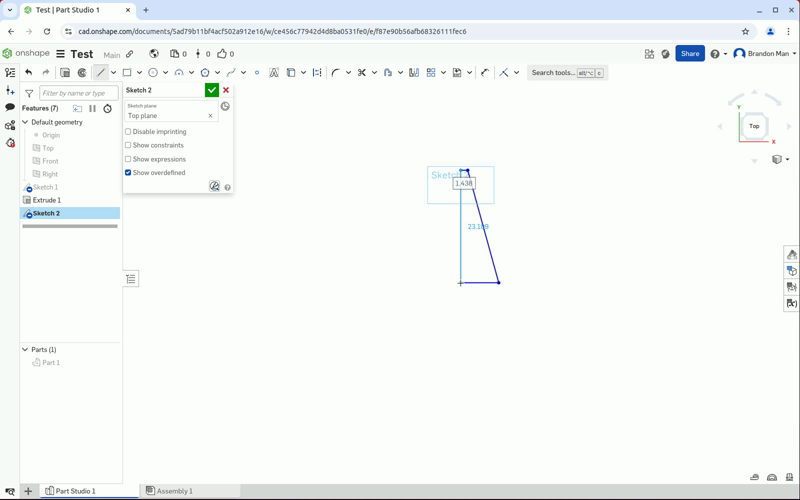
key(esc)
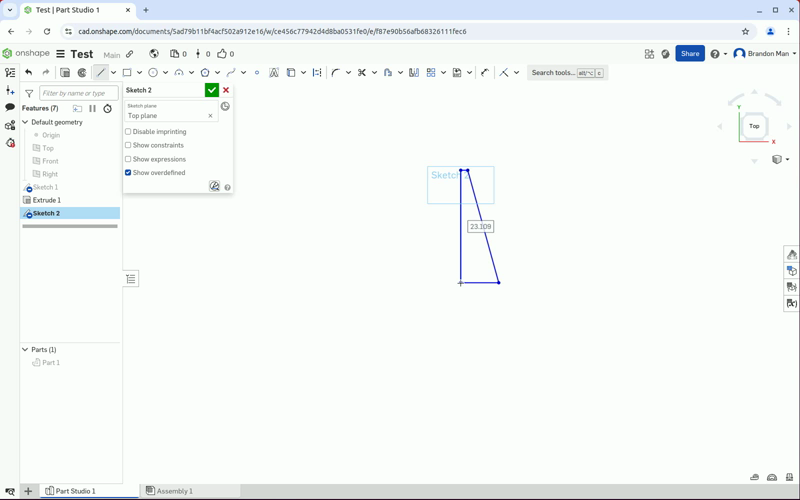
mouse_move(470, 253)
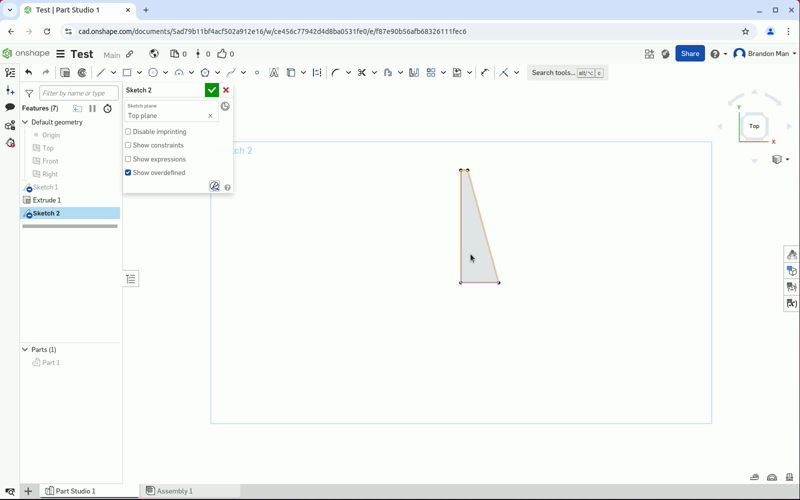
click(470, 253)
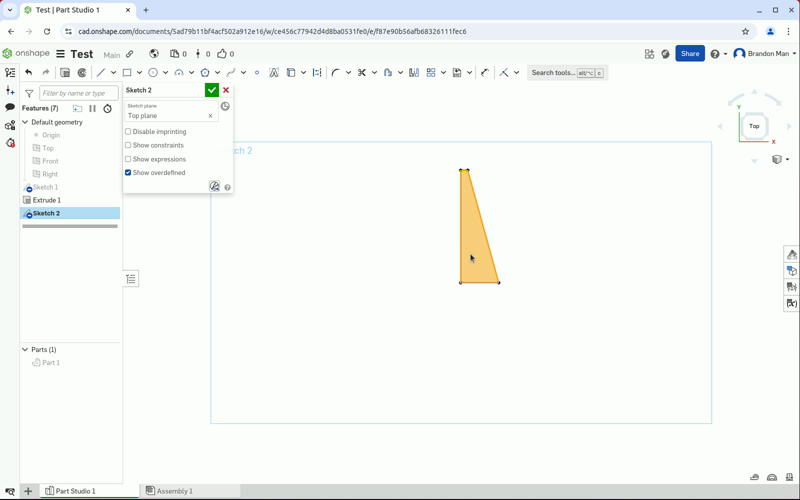
mouse_move(73, 352)
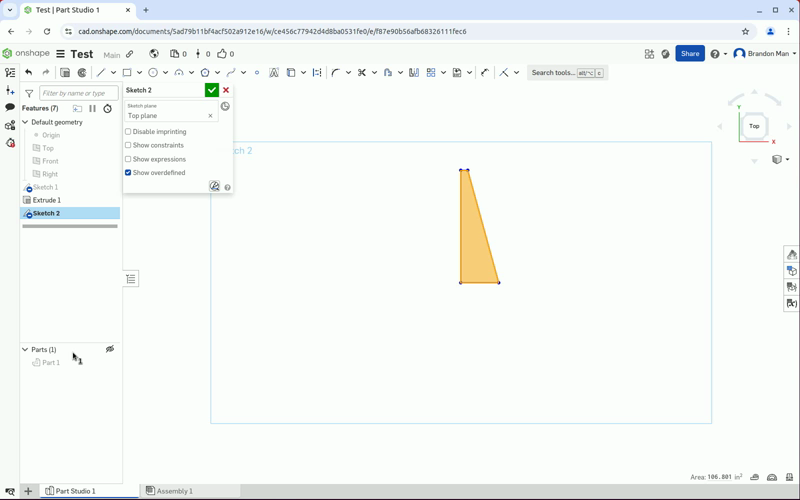
key(shift+y)
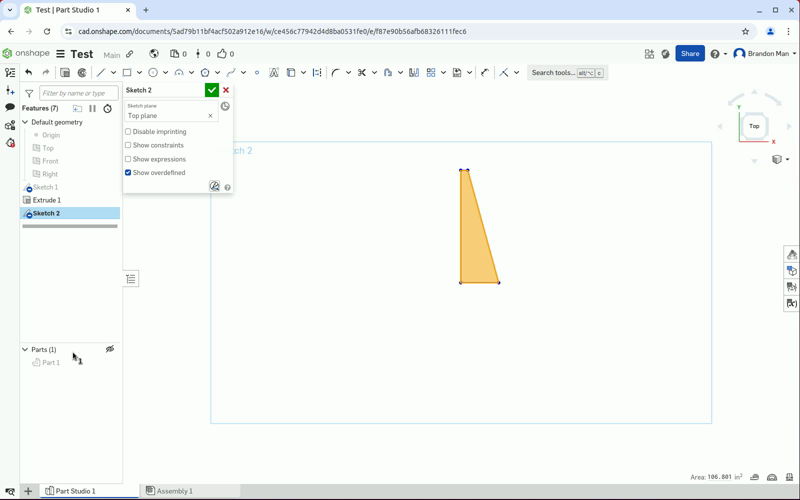
key(shift+e)
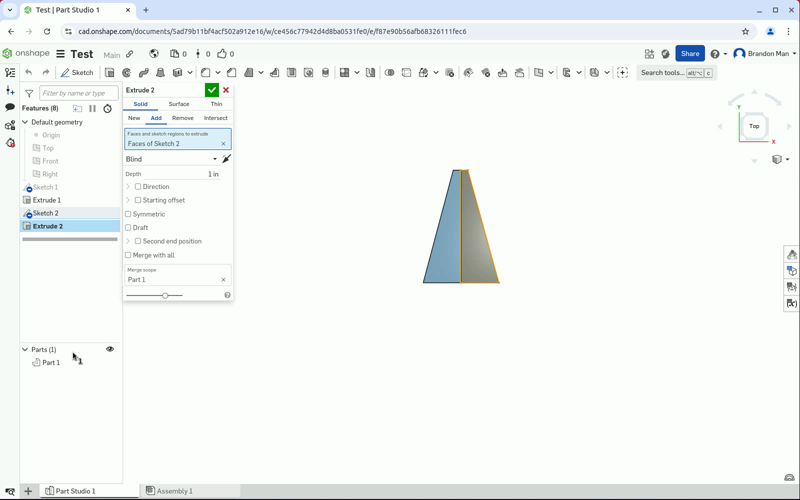
mouse_move(143, 106)
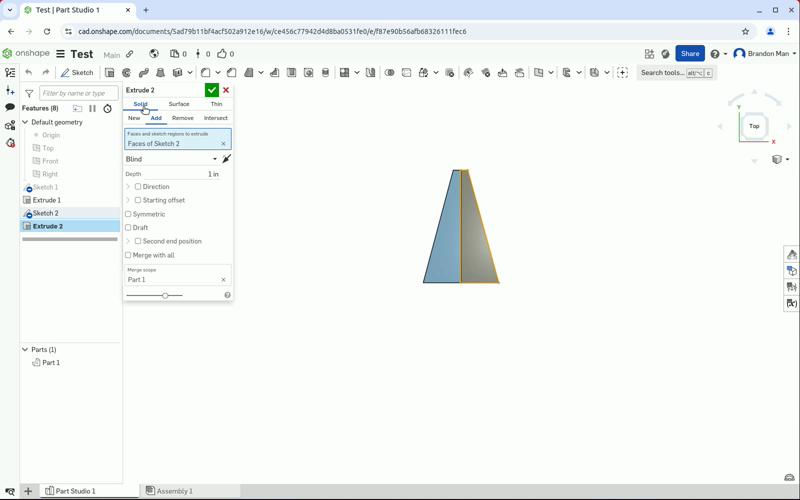
click(143, 106)
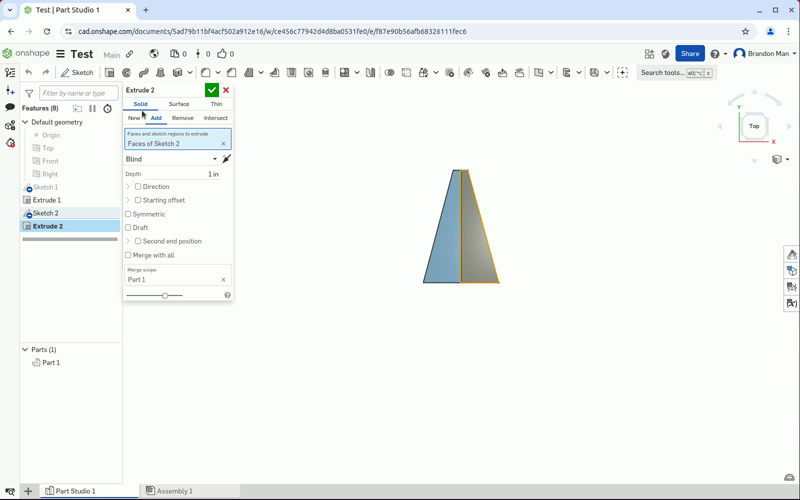
mouse_move(137, 120)
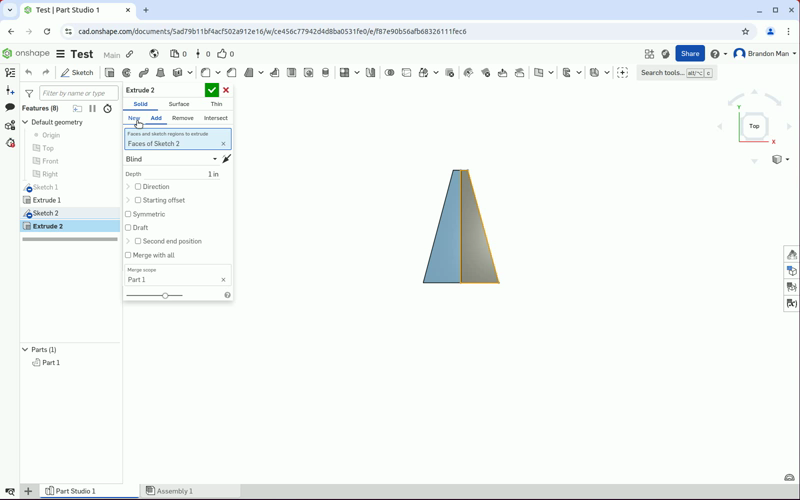
click(137, 120)
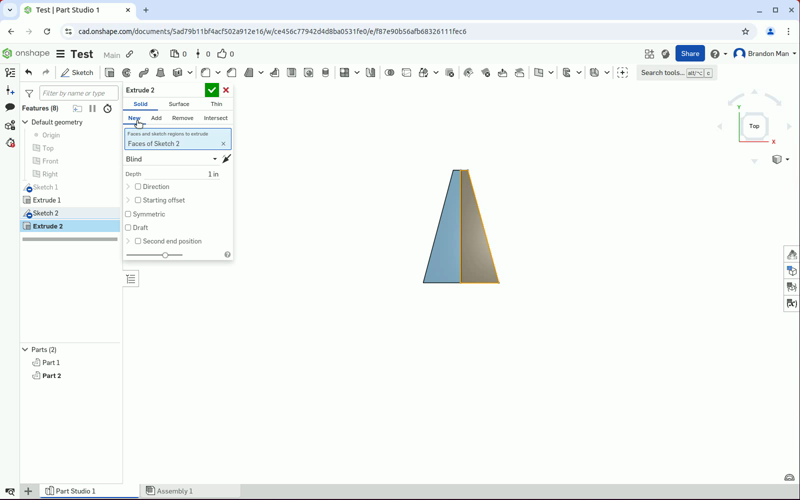
key(tab, 4)
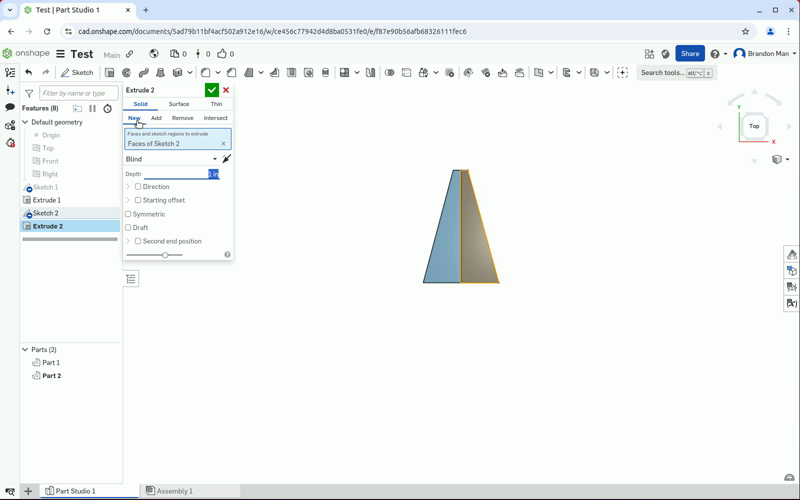
text(3.129)
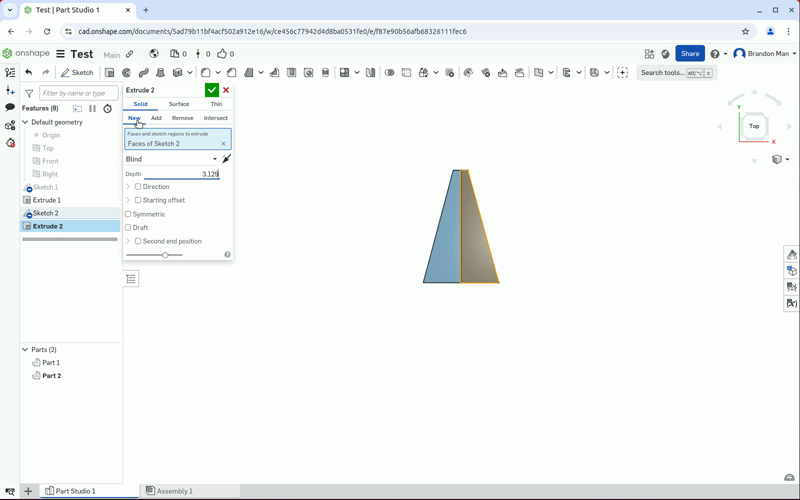
key(enter)
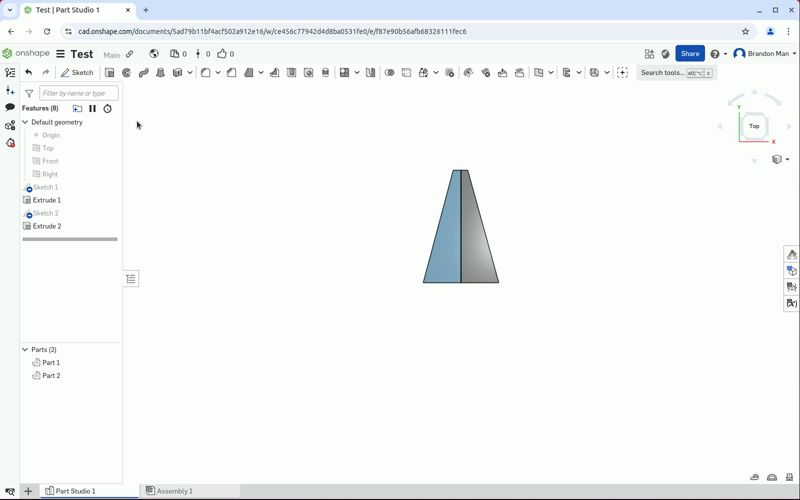
key(shift+h)
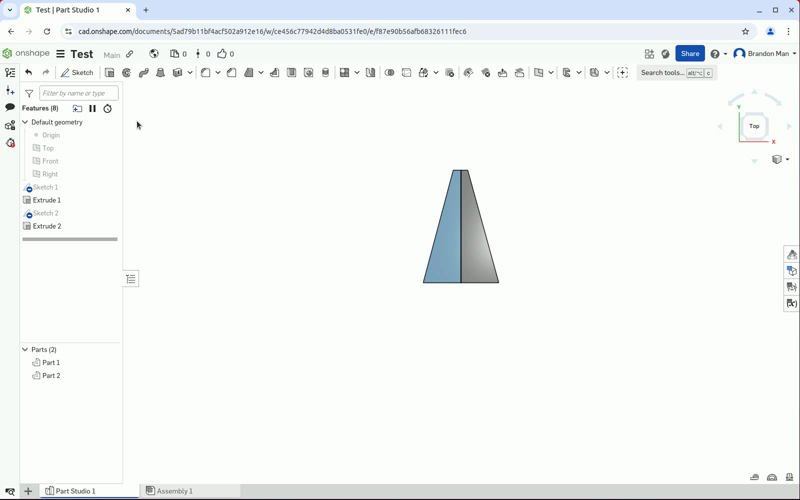
key(shift+h)
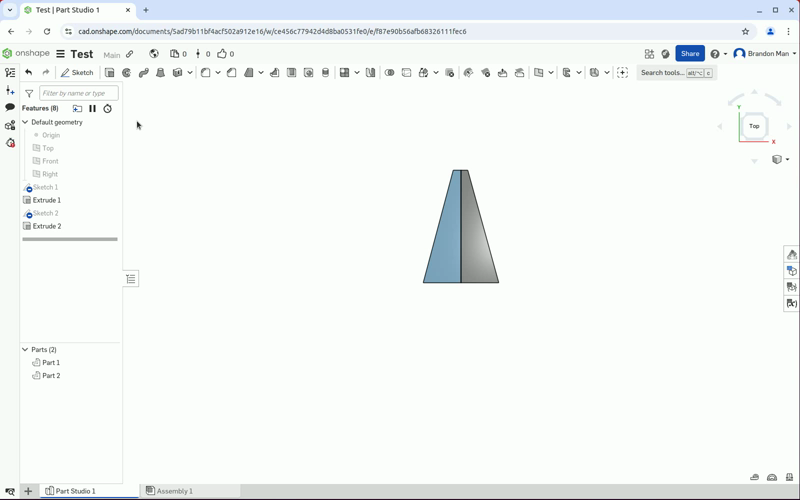
key(shift+7)
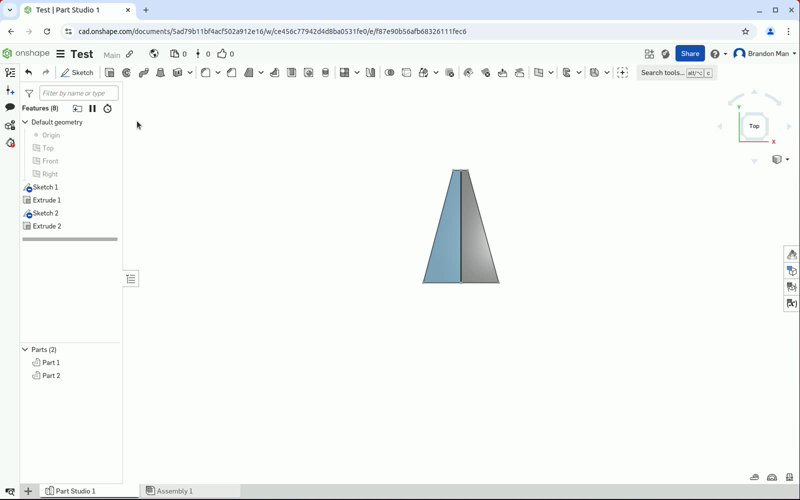
key(up, 3)
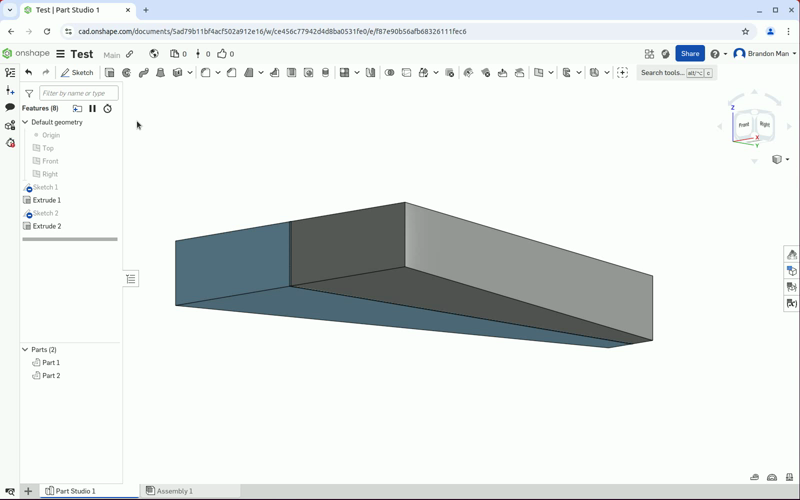
key(left, 3)
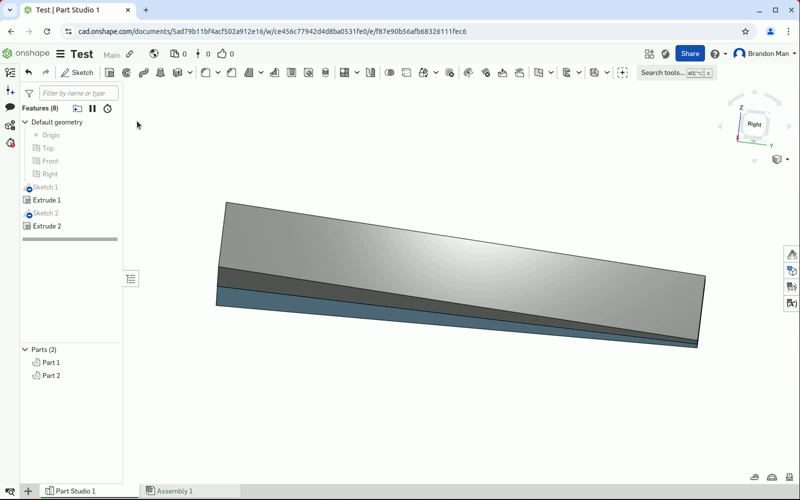
key(right, 3)
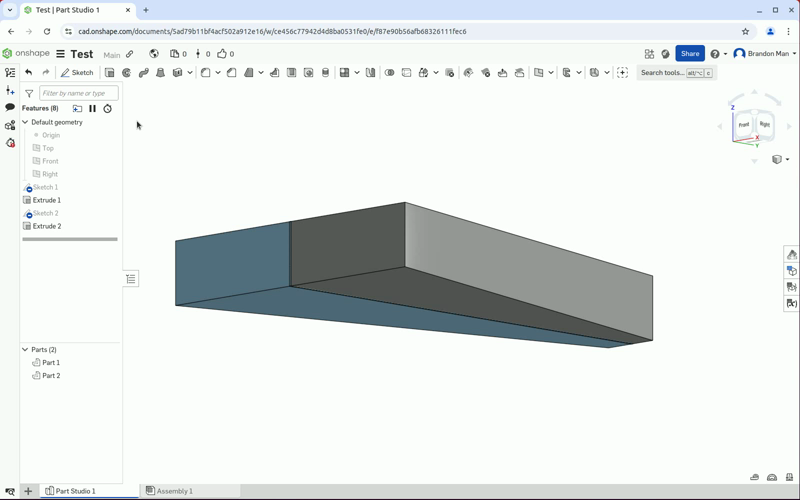
key(down, 3)
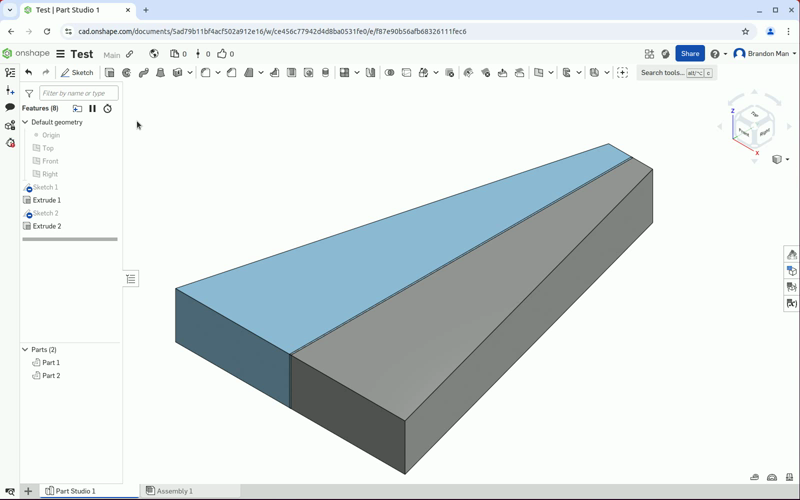
mouse_move(73, 189)
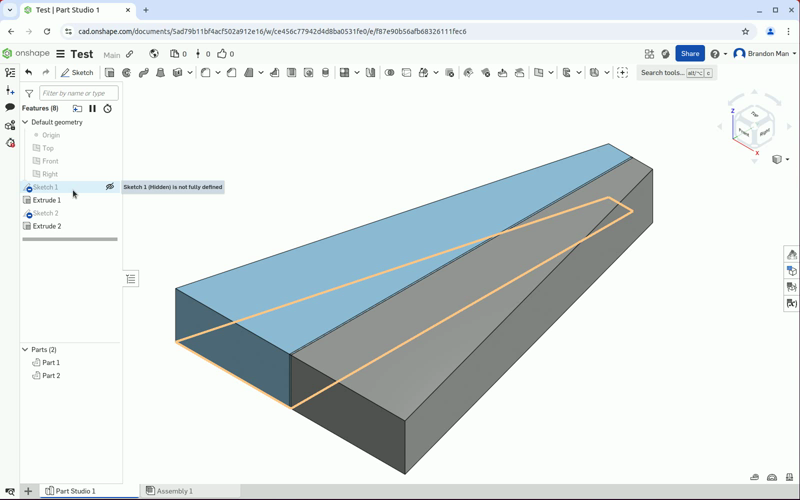
click(73, 189)